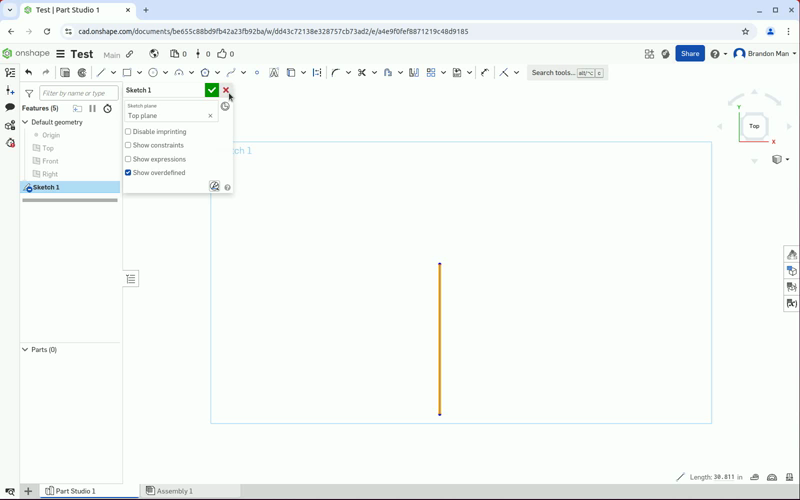
key(shift+h)
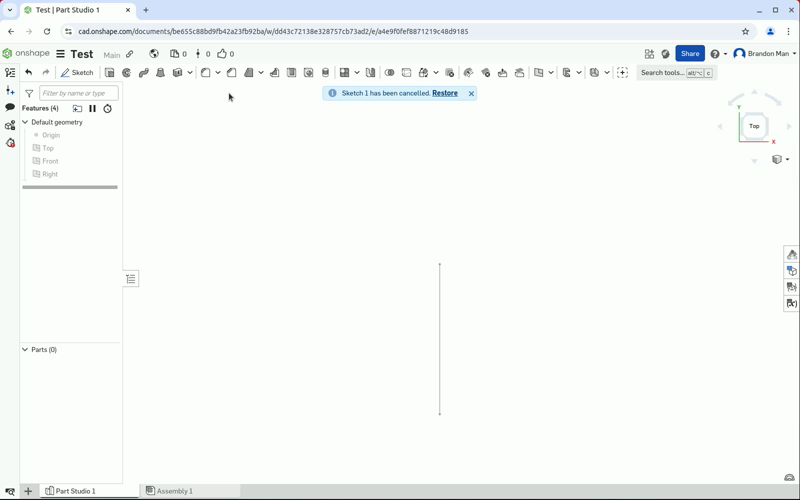
mouse_move(73, 352)
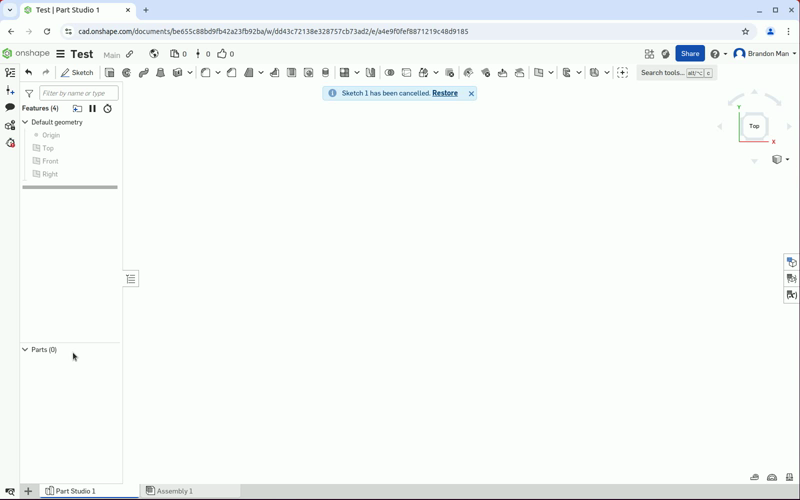
key(y)
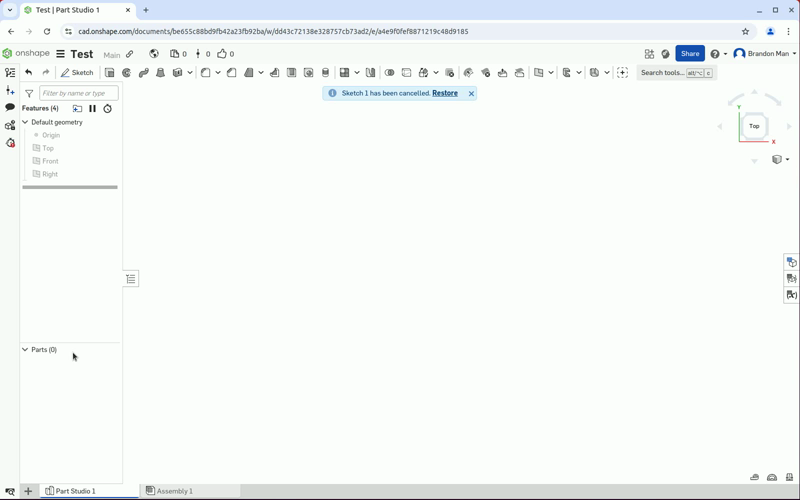
key(shift+p)
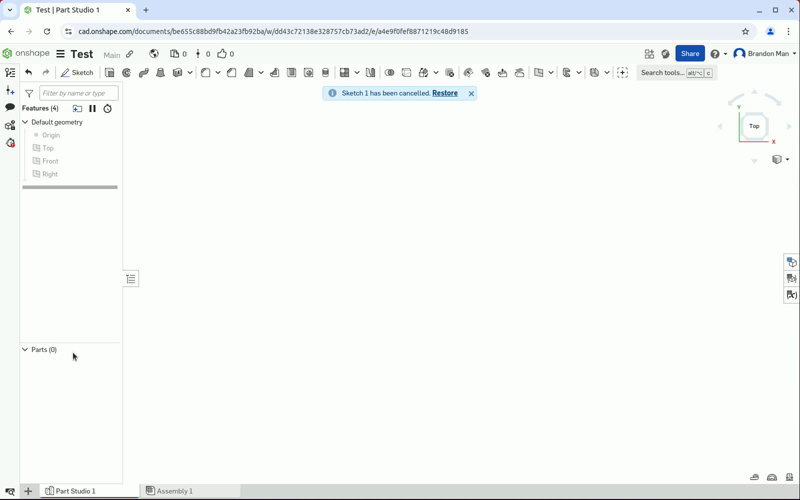
key(space)
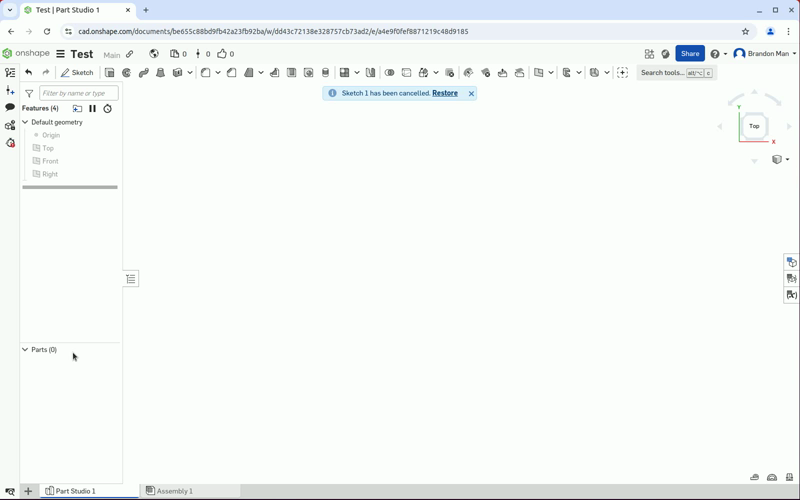
key_down(shift)
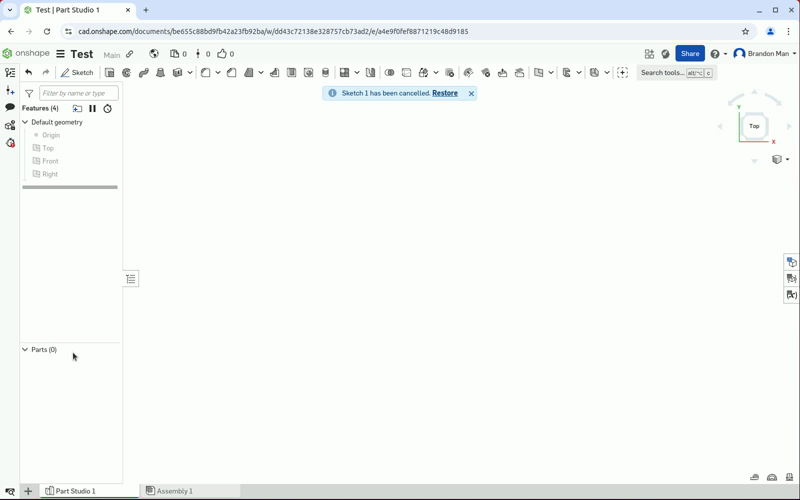
key(up)
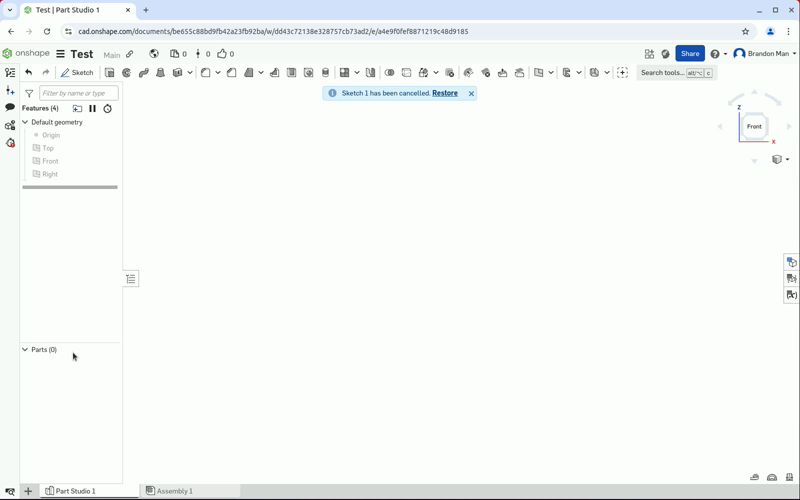
key_up(shift)
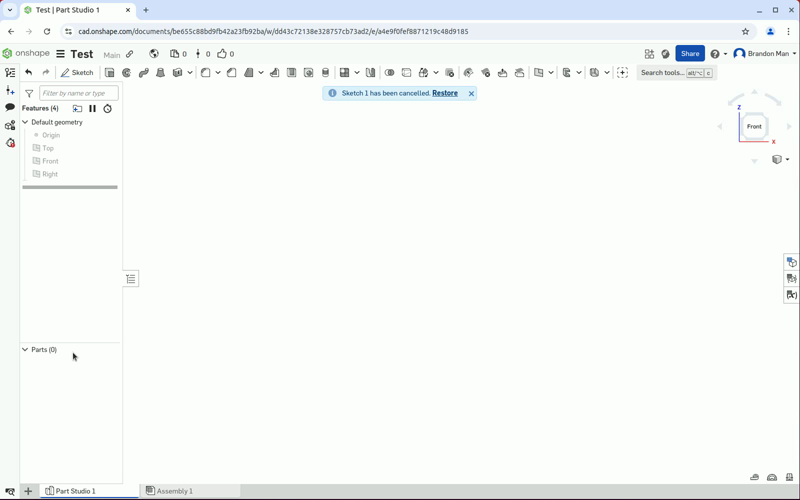
mouse_move(73, 352)
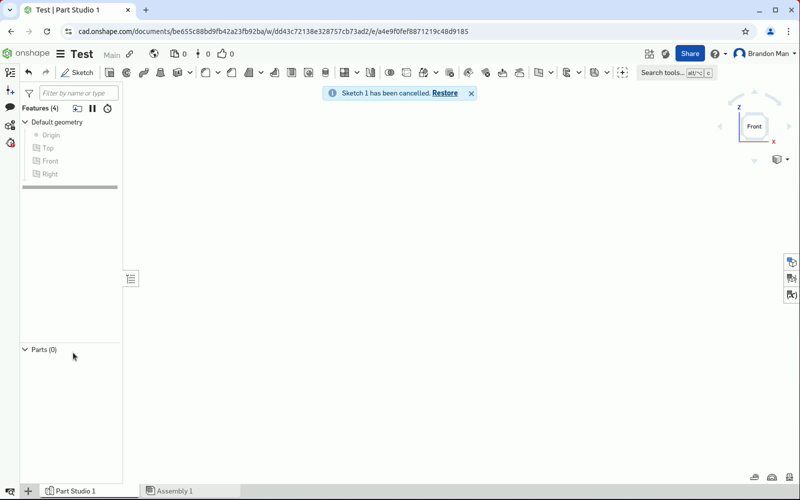
key(shift+y)
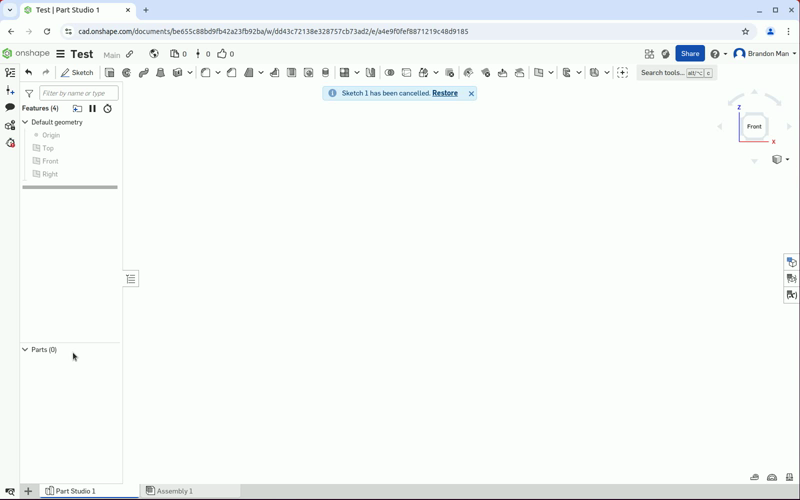
key(shift+s)
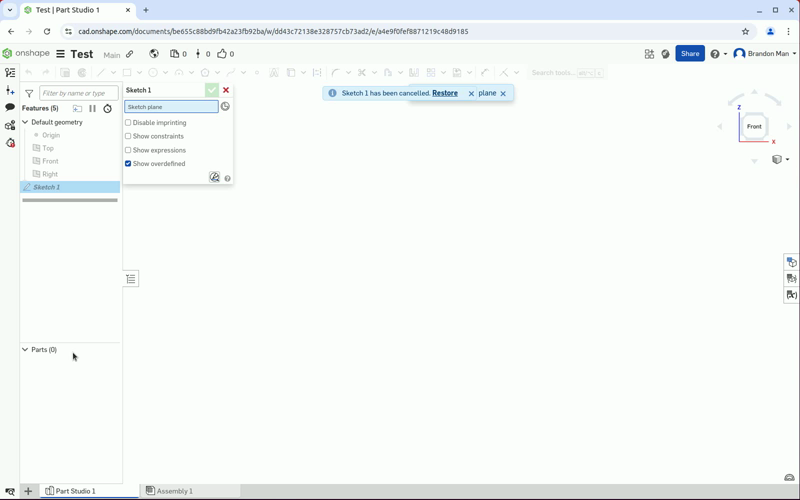
mouse_move(73, 163)
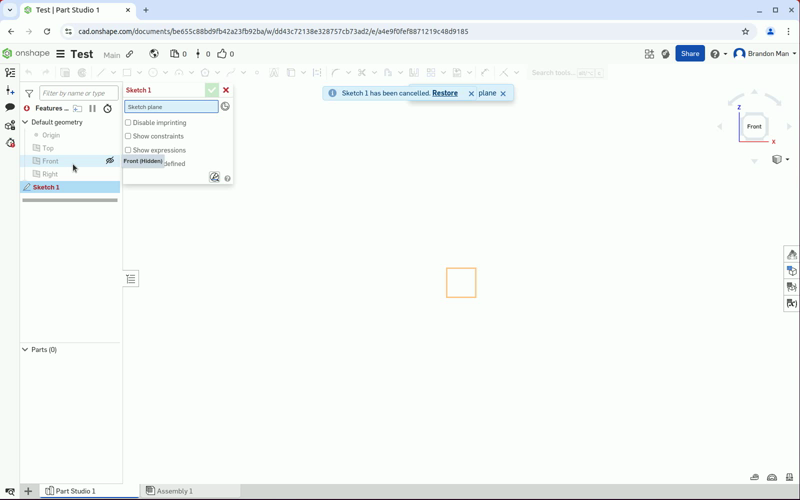
click(73, 163)
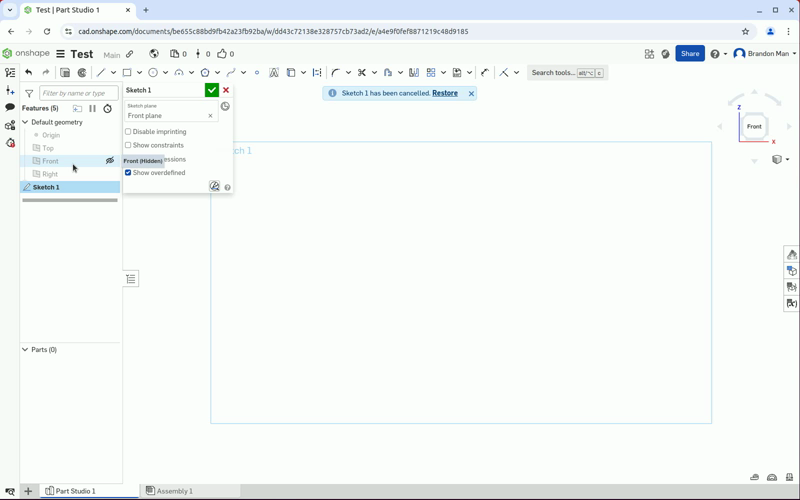
mouse_move(73, 352)
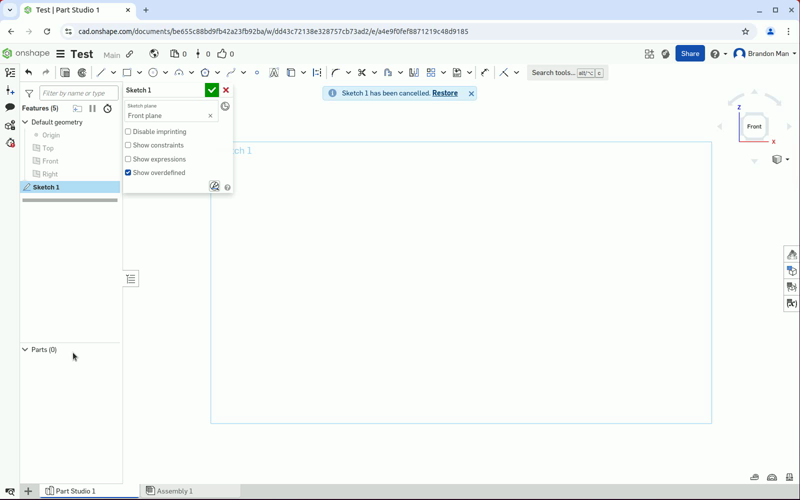
key(y)
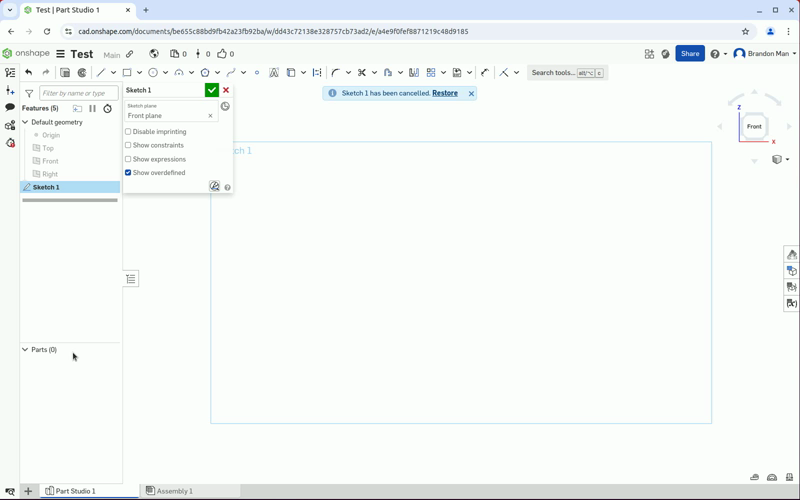
key(c)
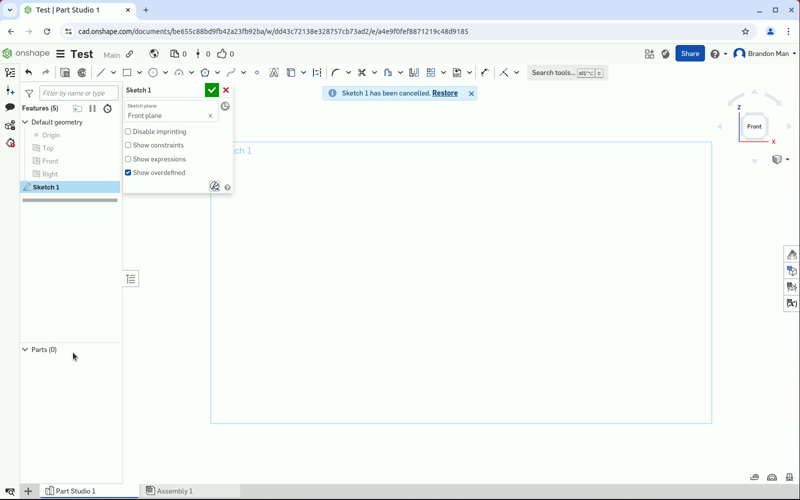
key_down(shift)
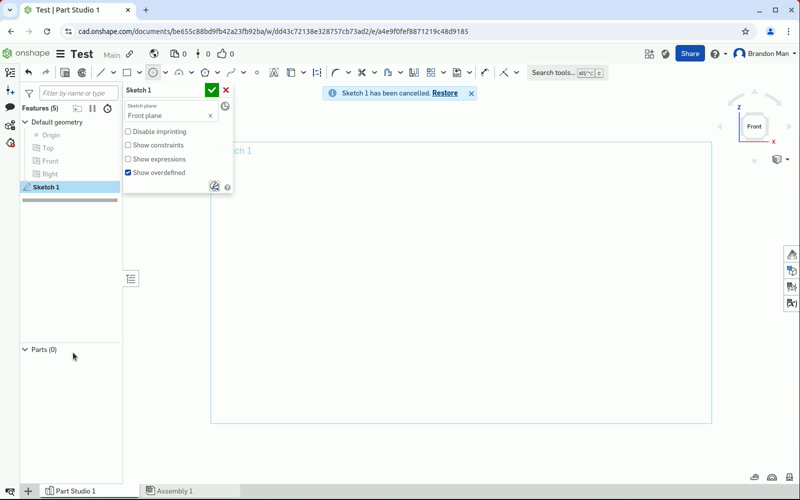
mouse_move(461, 282)
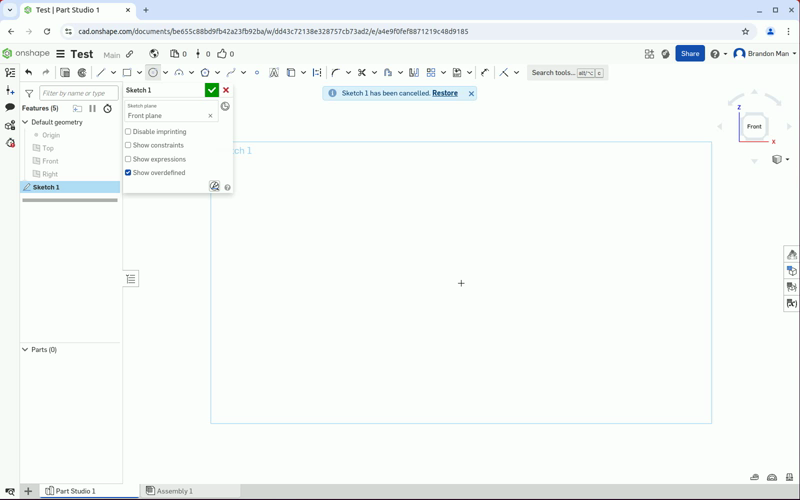
click(461, 282)
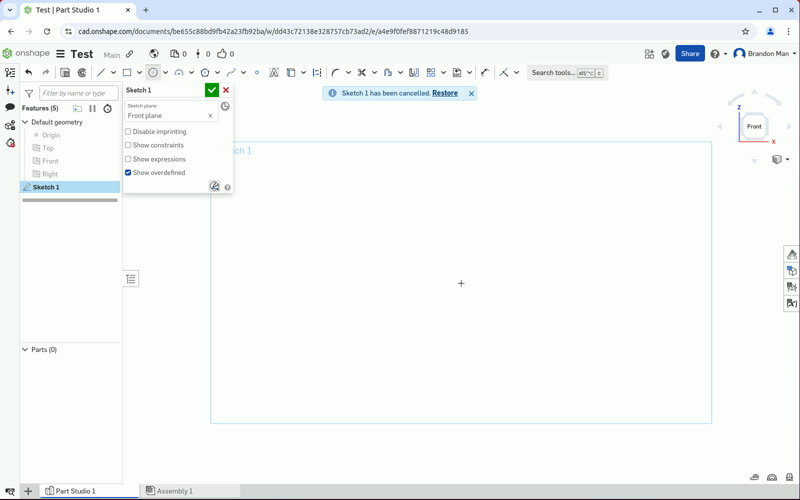
key_up(shift)
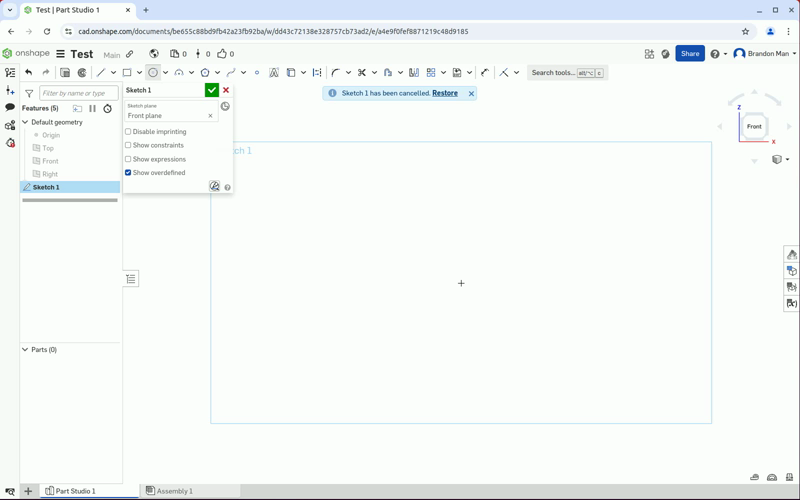
mouse_move(497, 282)
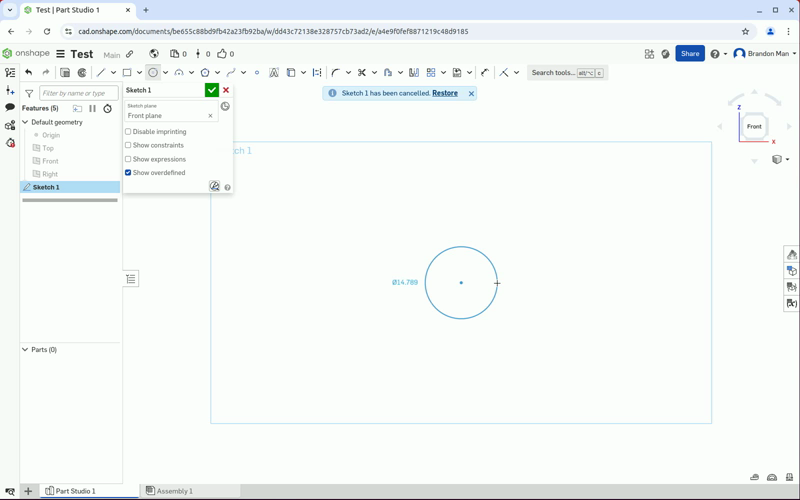
click(497, 282)
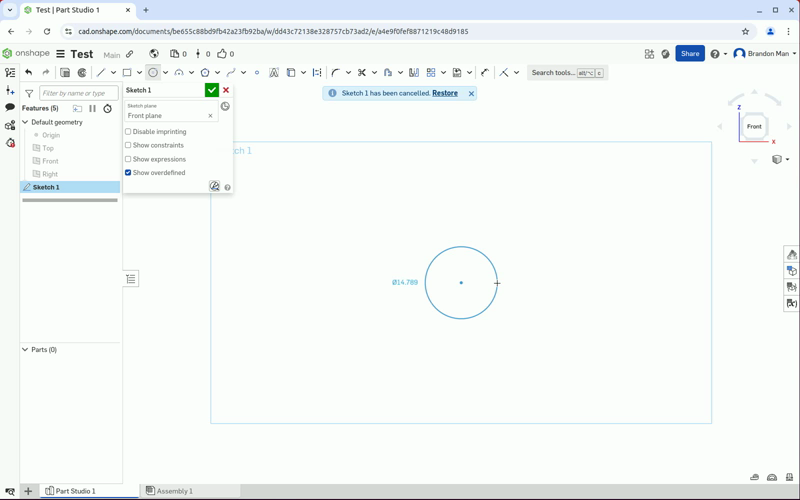
key(esc)
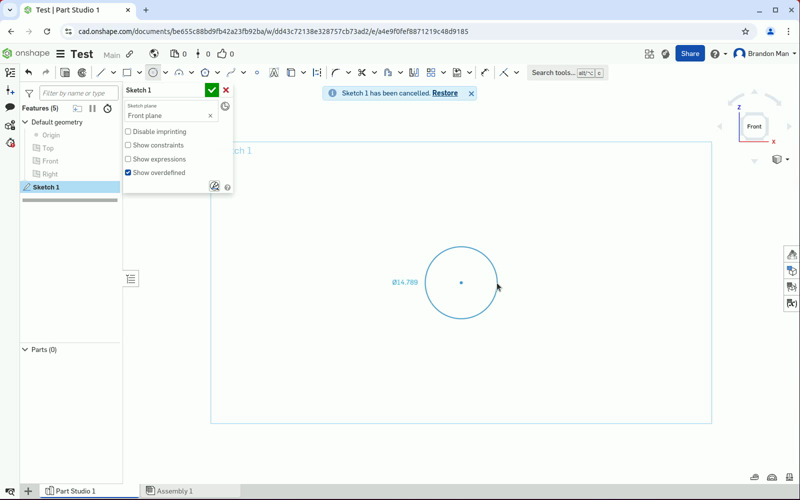
key(c)
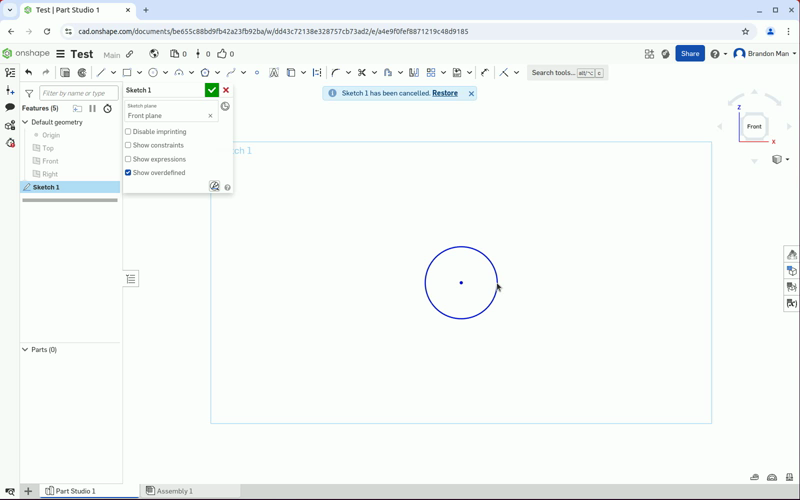
key_down(shift)
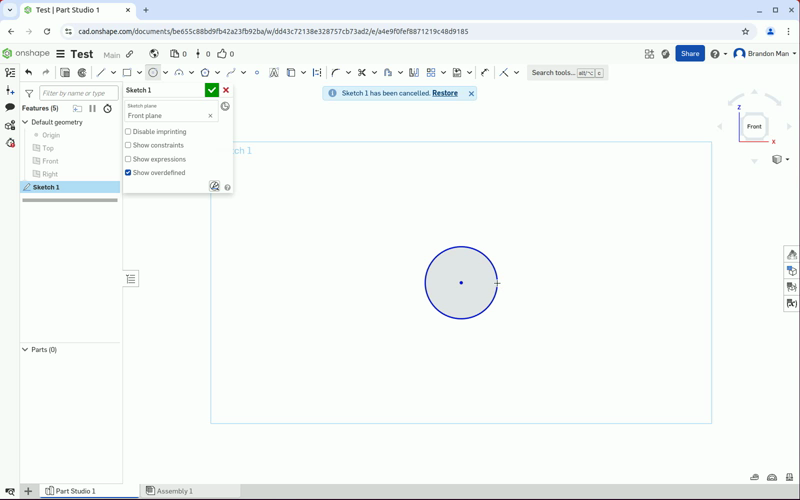
mouse_move(461, 282)
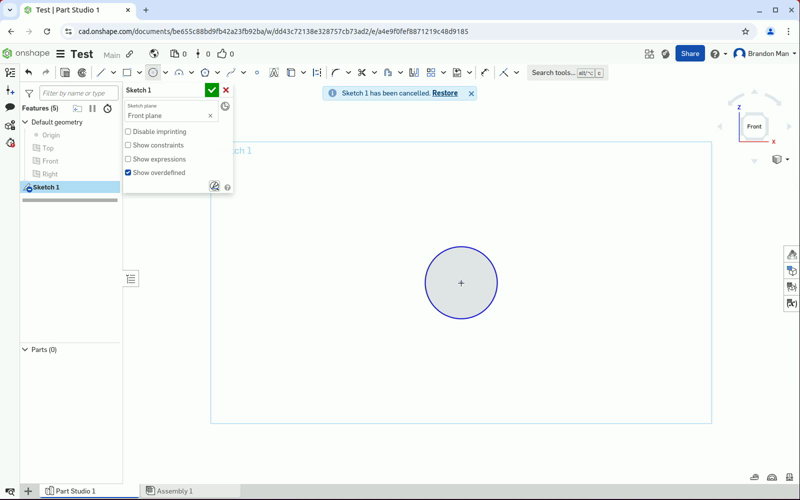
click(461, 282)
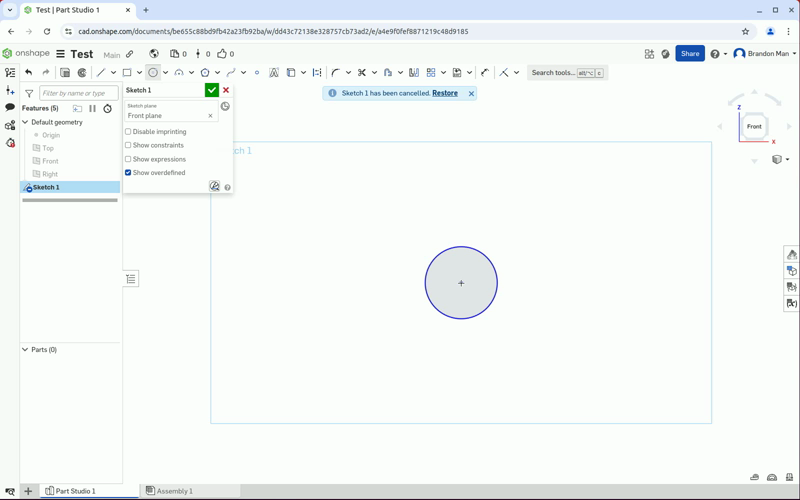
key_up(shift)
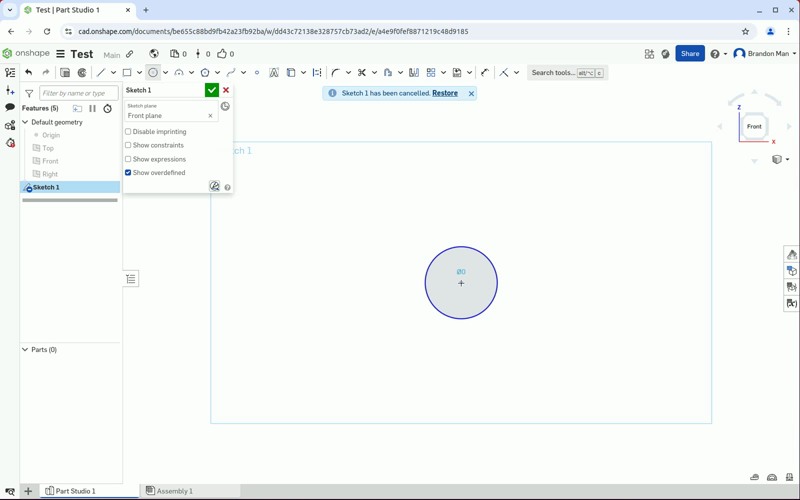
mouse_move(479, 282)
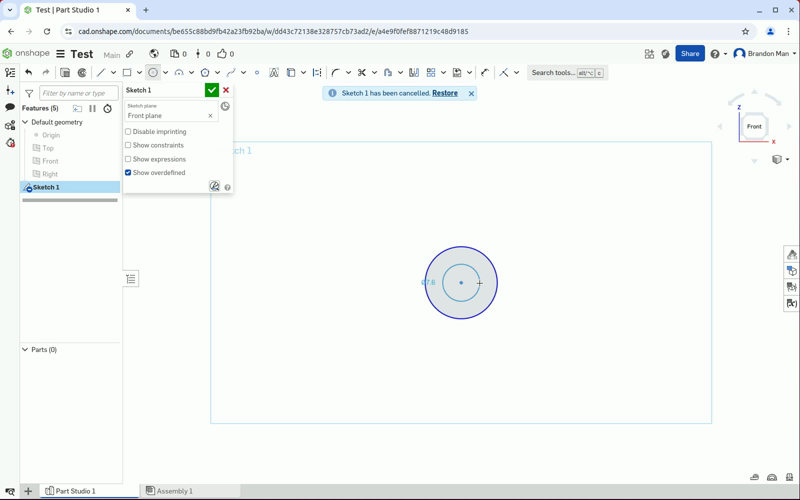
click(479, 282)
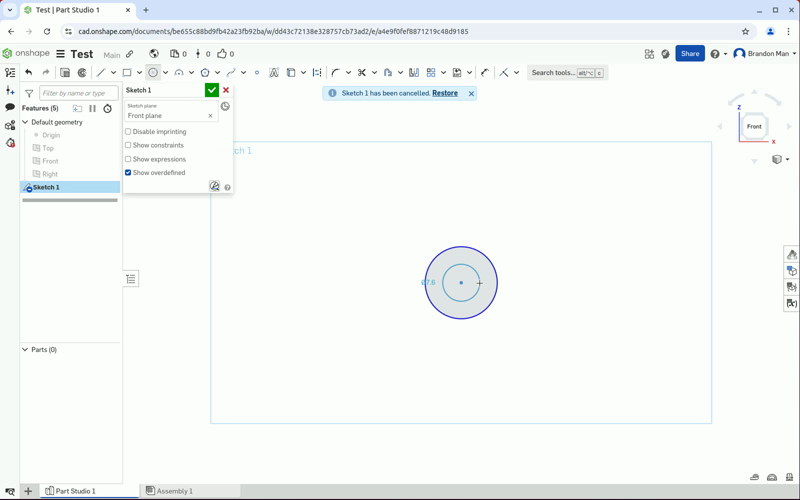
key(esc)
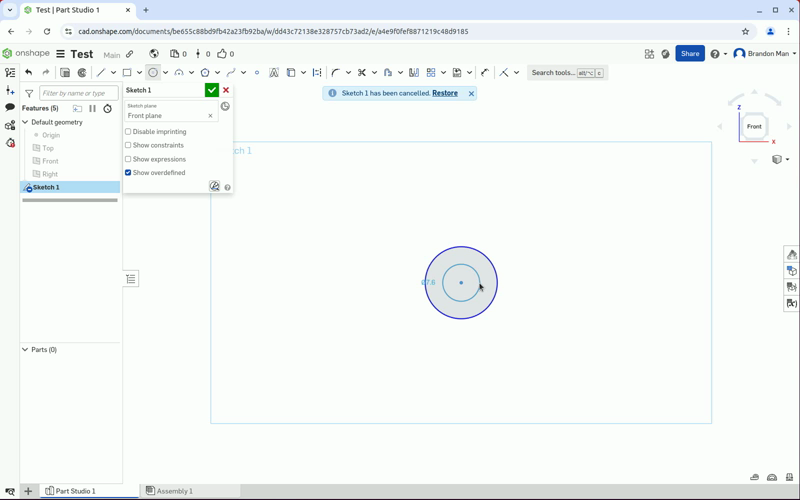
mouse_move(487, 264)
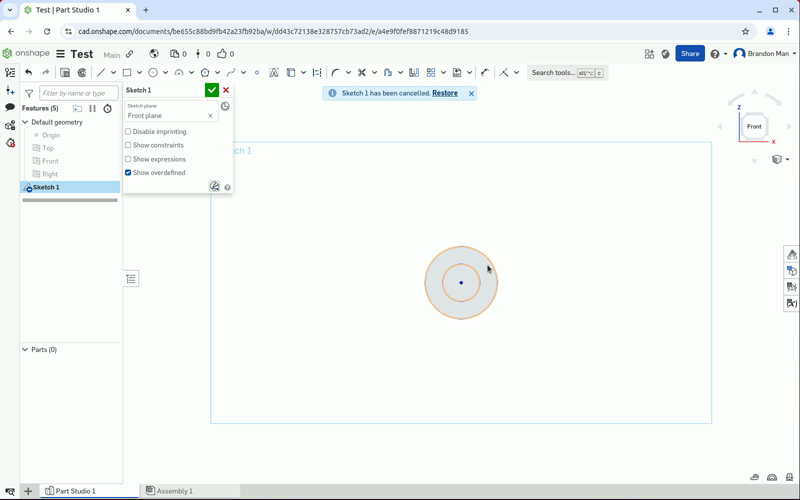
click(487, 264)
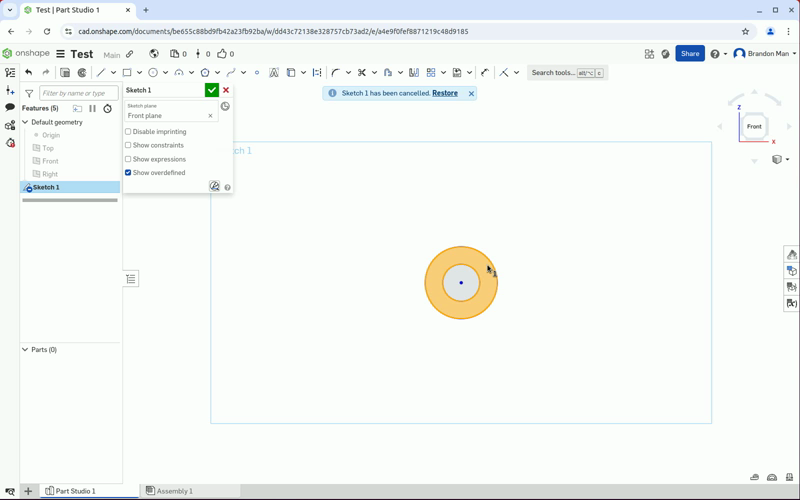
mouse_move(73, 352)
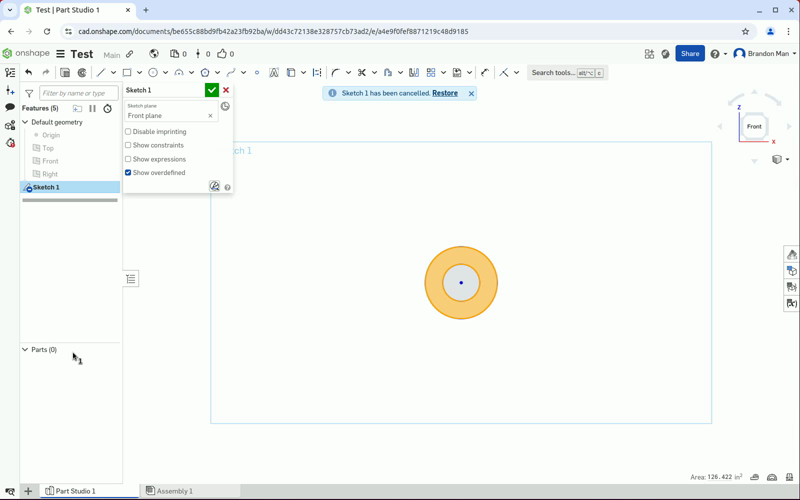
key(shift+y)
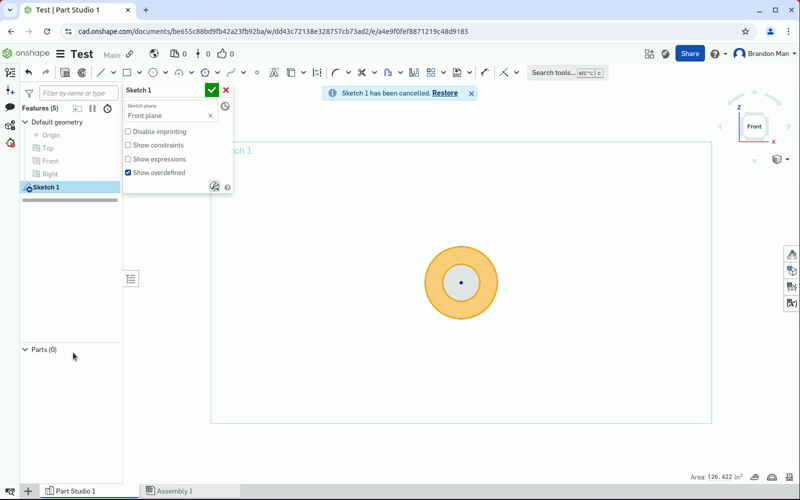
key(shift+e)
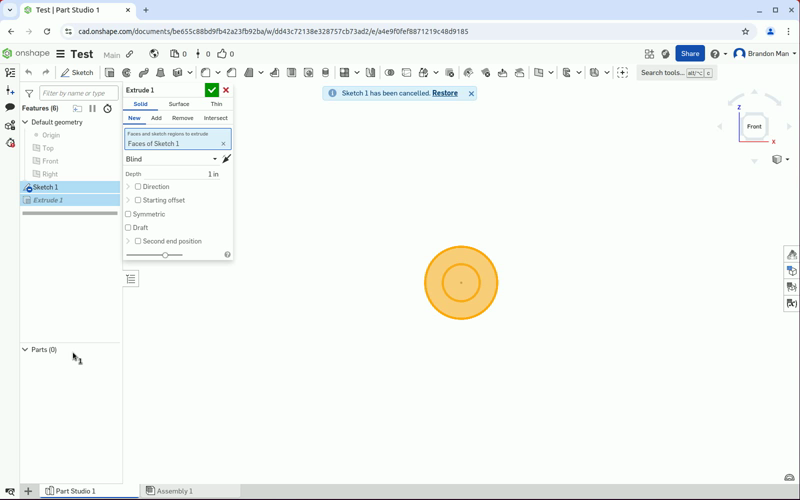
mouse_move(143, 106)
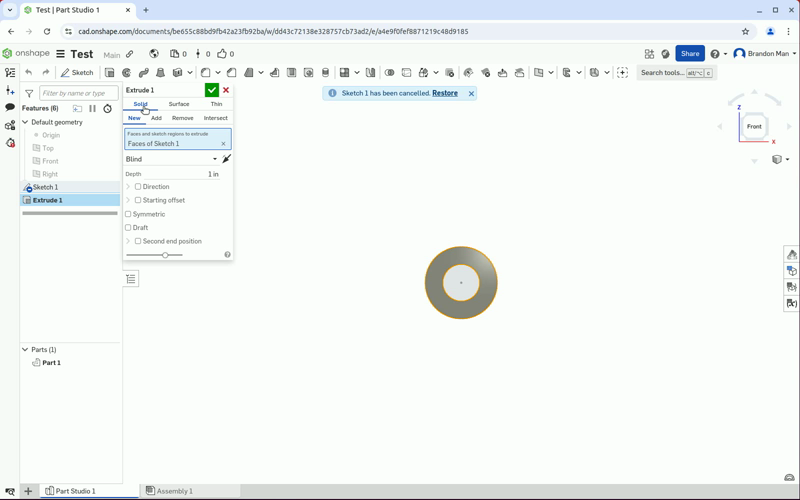
click(143, 106)
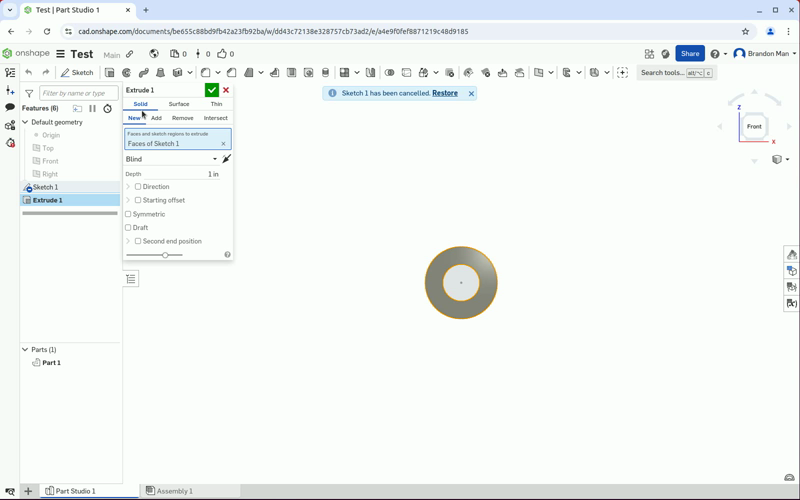
mouse_move(137, 120)
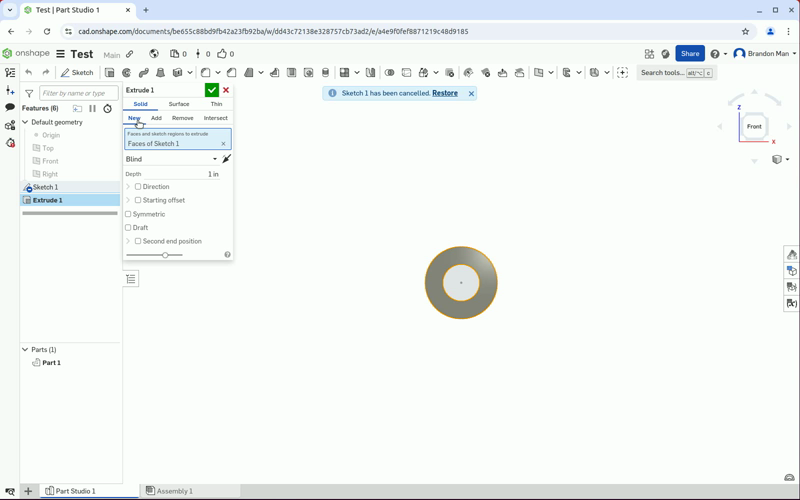
click(137, 120)
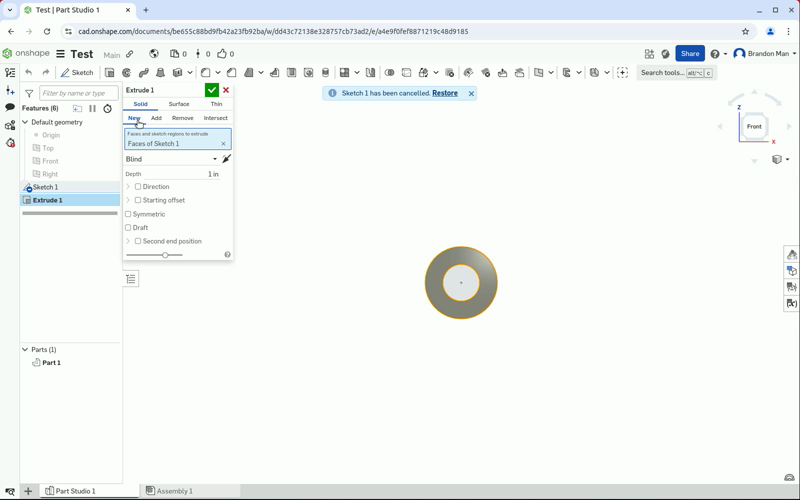
key(tab, 4)
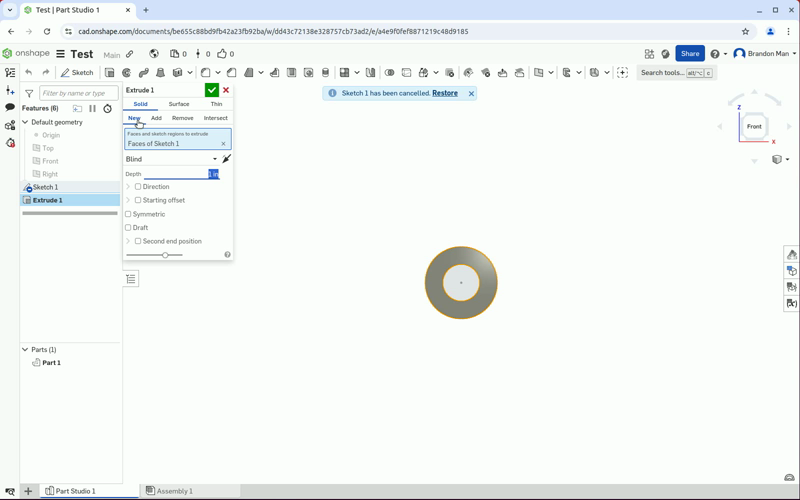
text(3.129)
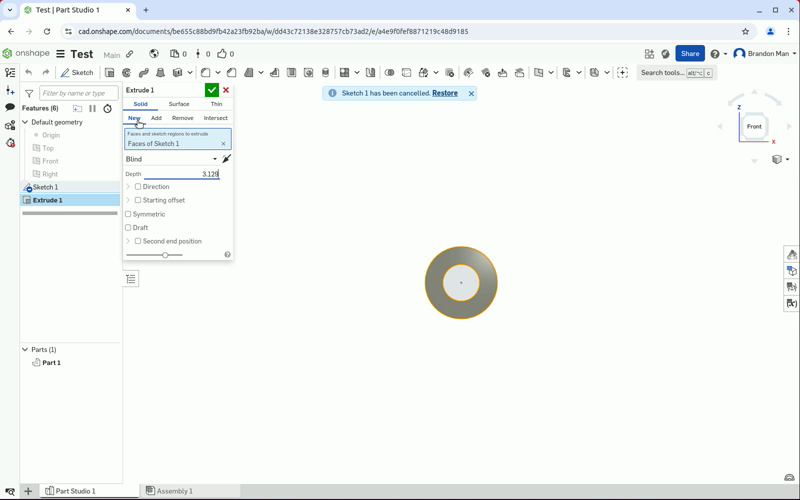
key(enter)
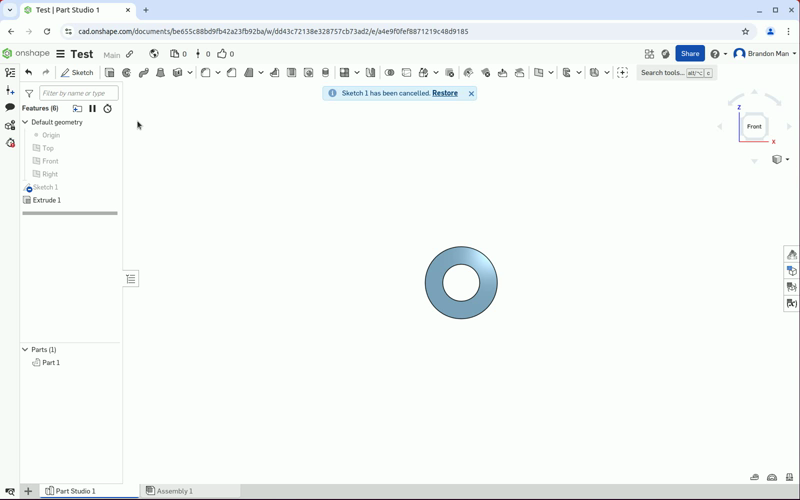
key(shift+h)
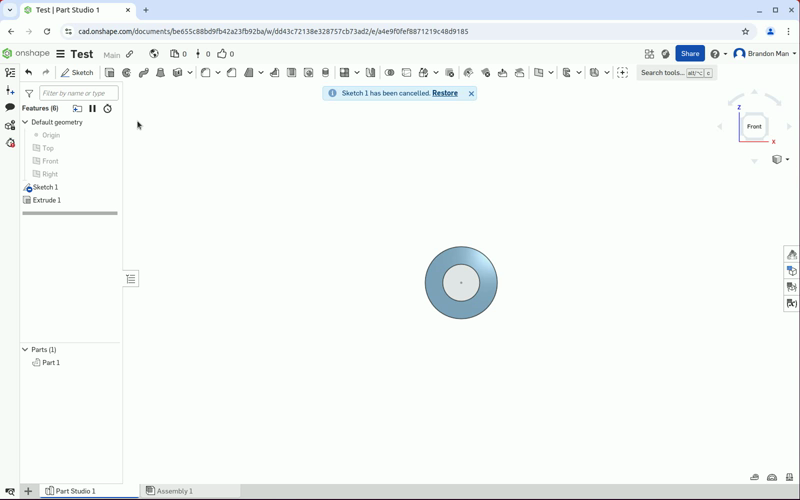
key(shift+h)
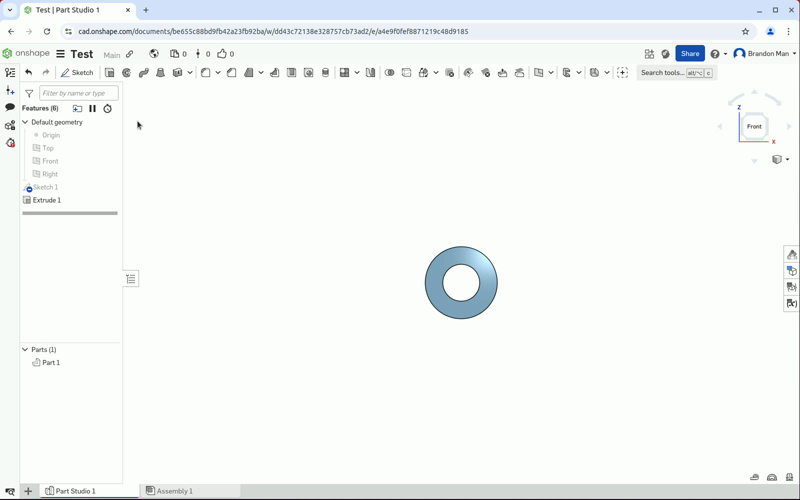
mouse_move(73, 189)
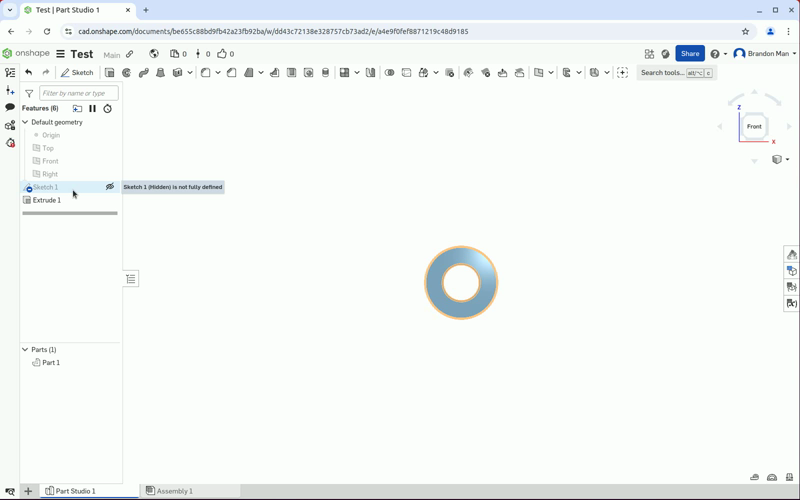
click(73, 189)
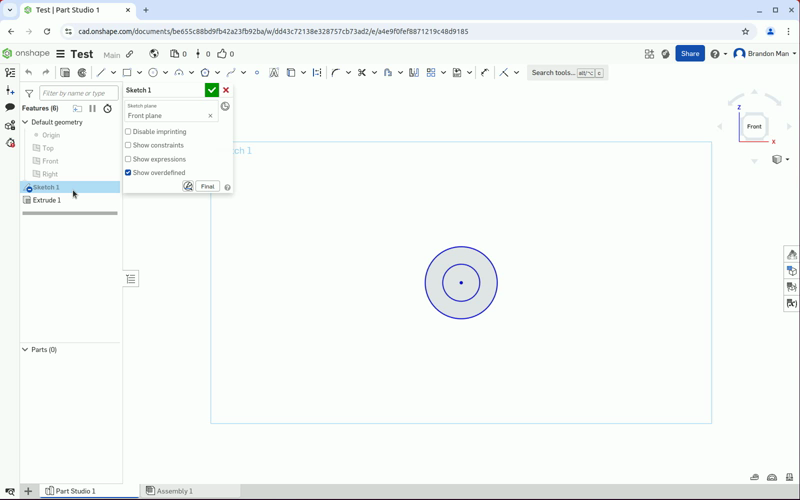
mouse_move(229, 92)
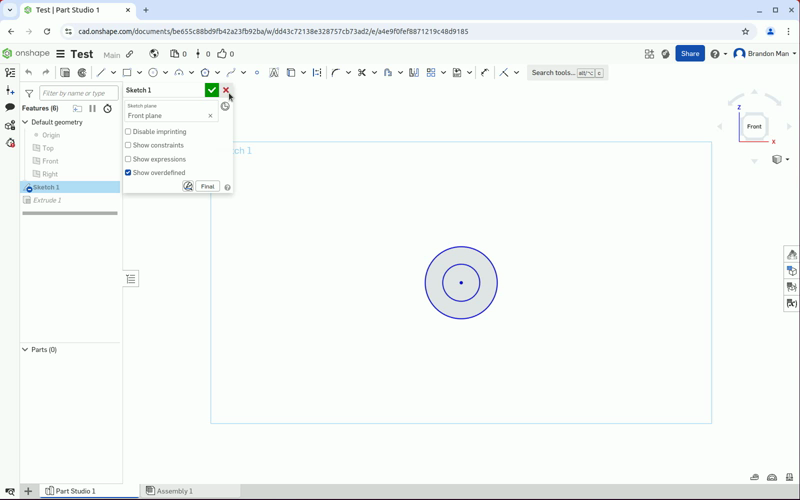
click(229, 92)
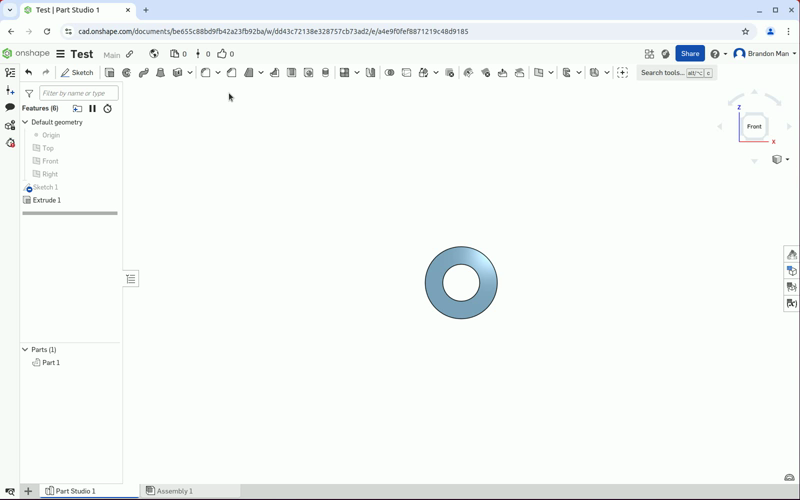
mouse_move(541, 75)
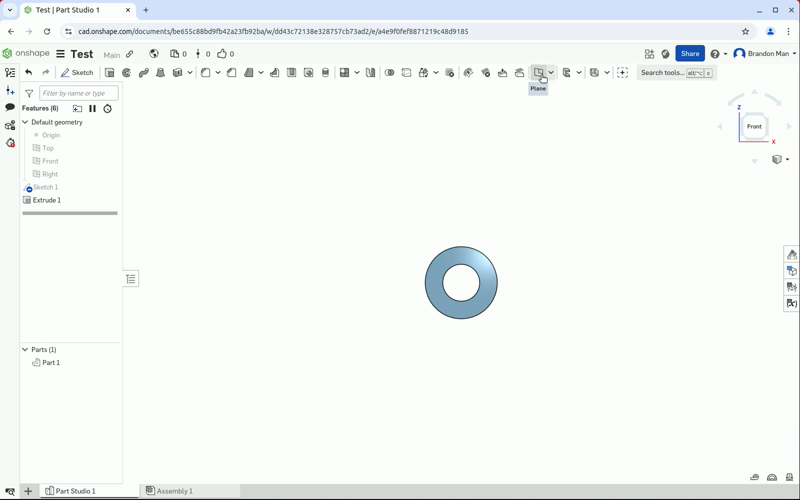
click(541, 75)
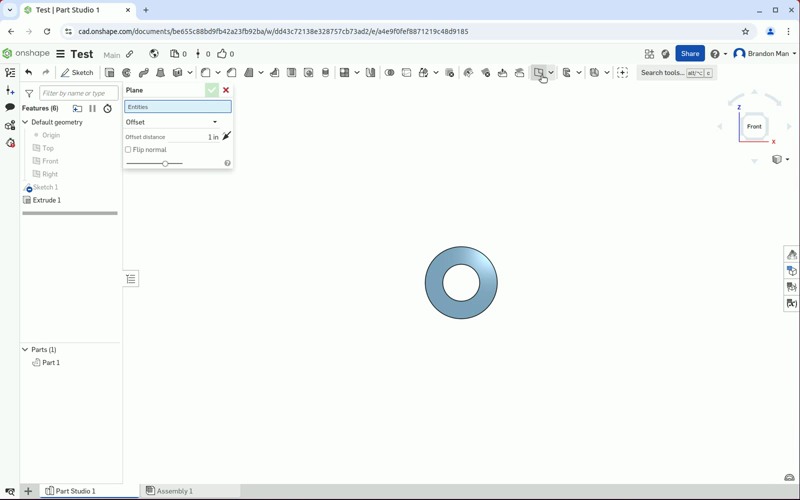
mouse_move(73, 163)
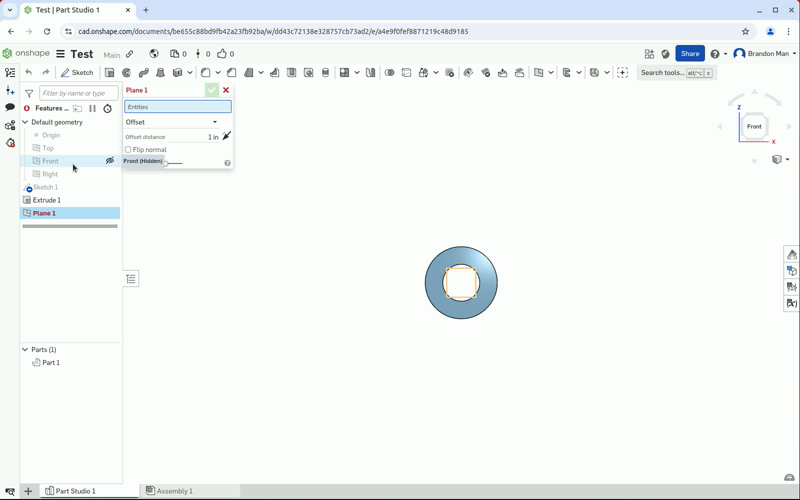
click(73, 163)
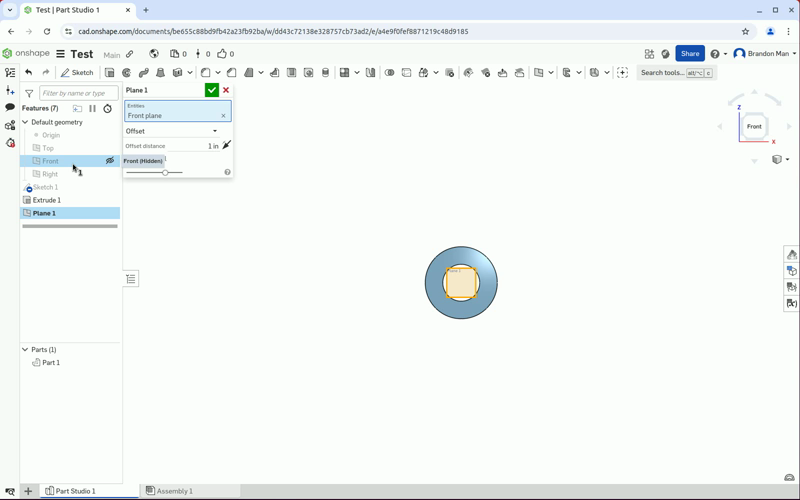
key(tab, 2)
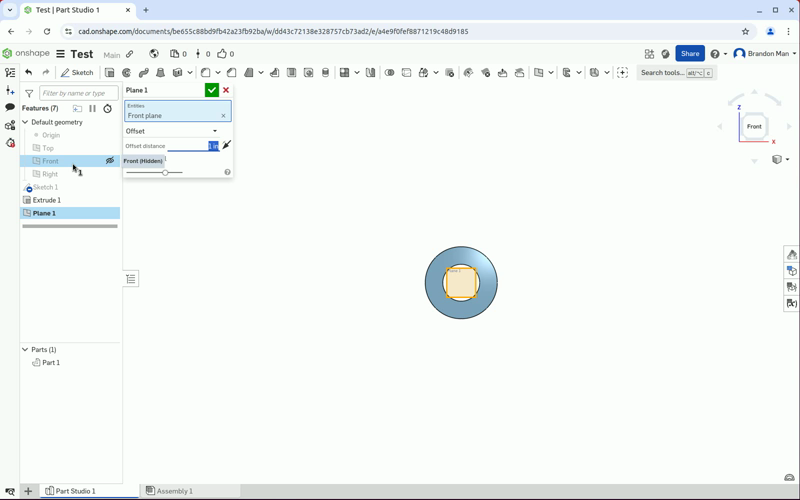
text(3.143)
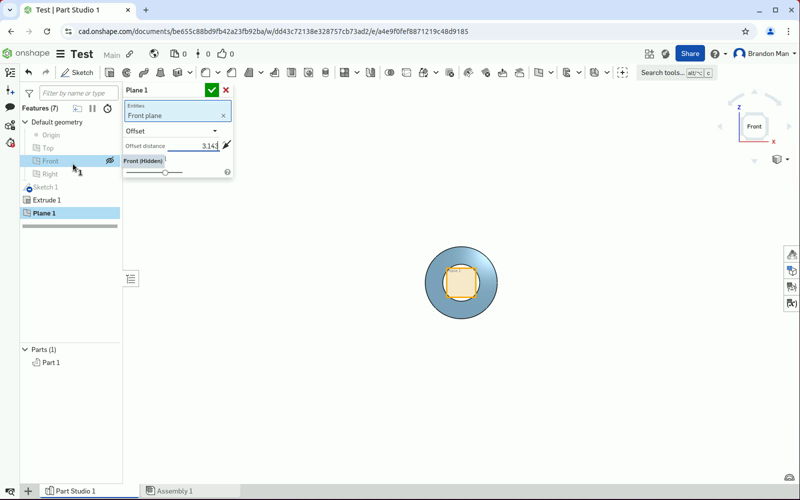
key(enter, 2)
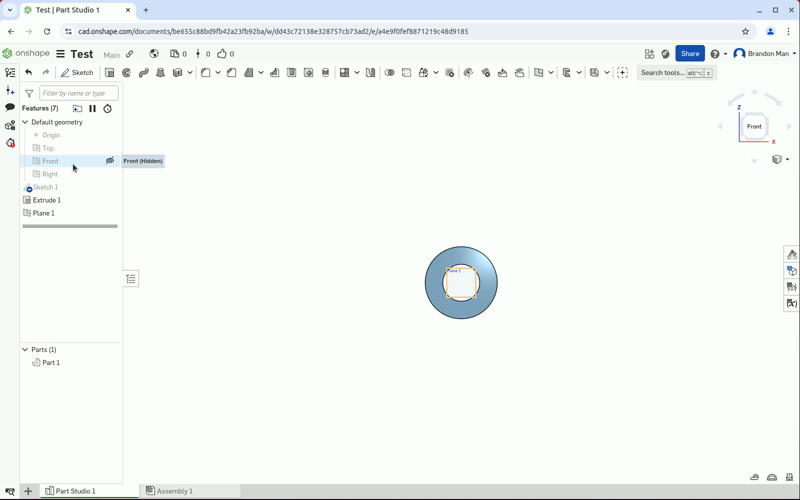
key(shift+s)
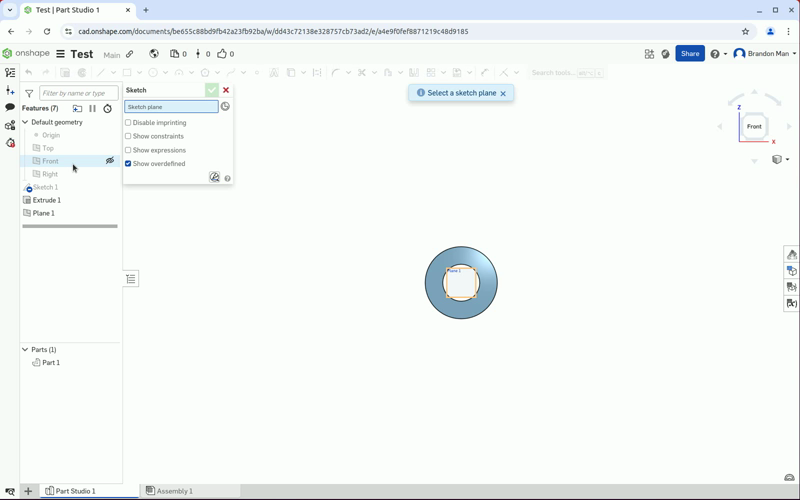
mouse_move(73, 215)
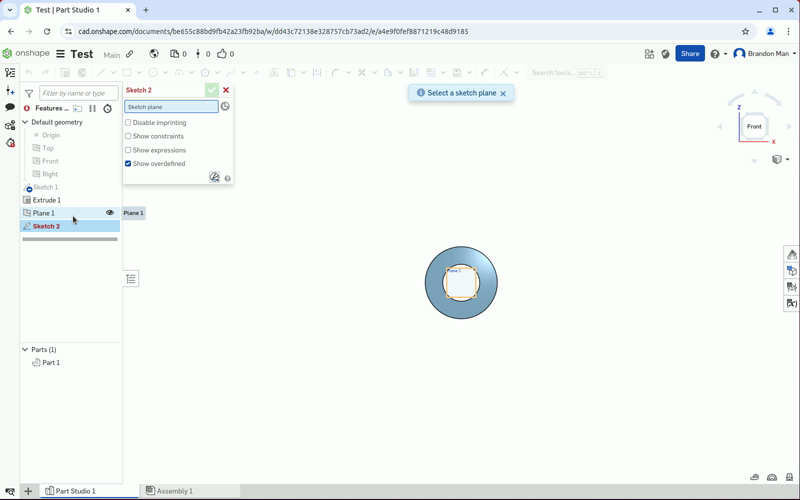
click(73, 215)
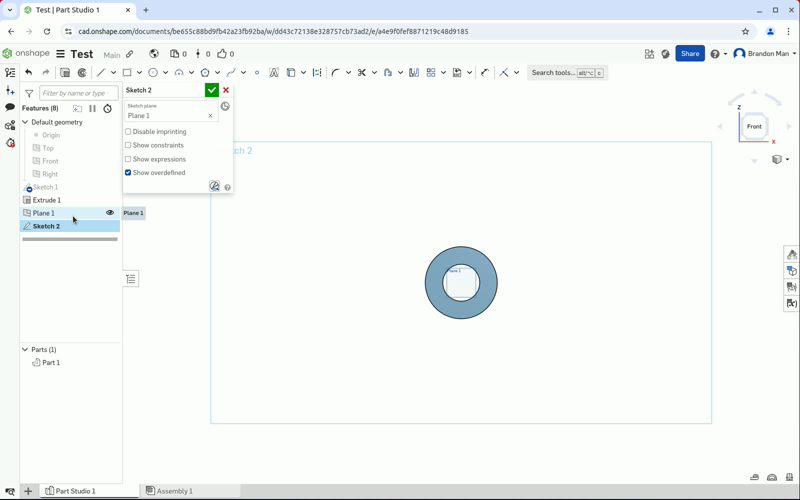
mouse_move(73, 352)
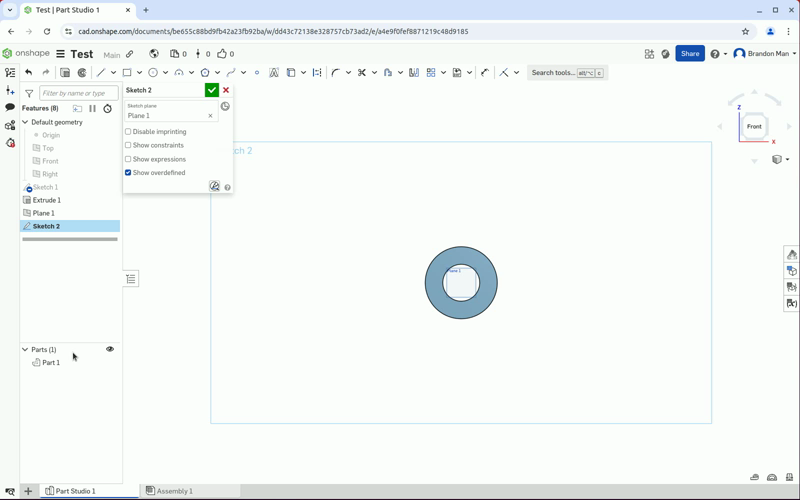
key(y)
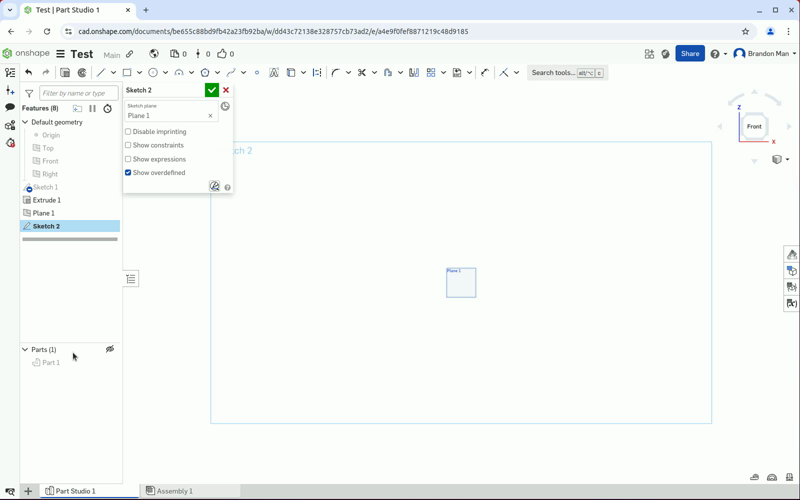
key(c)
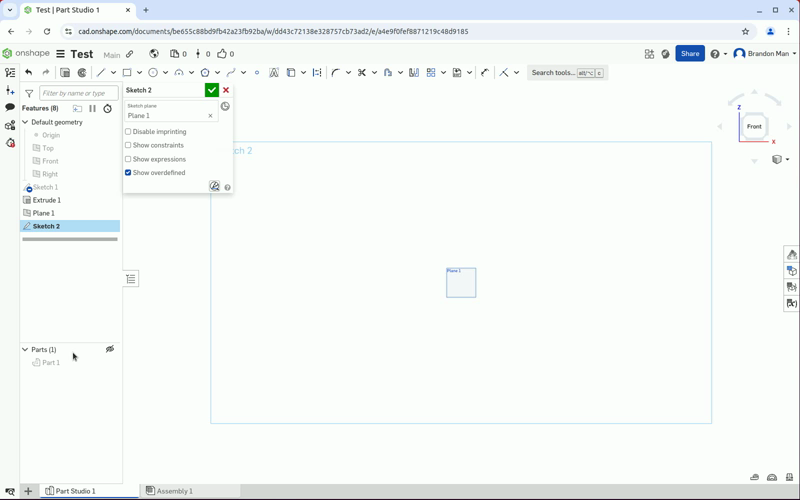
key_down(shift)
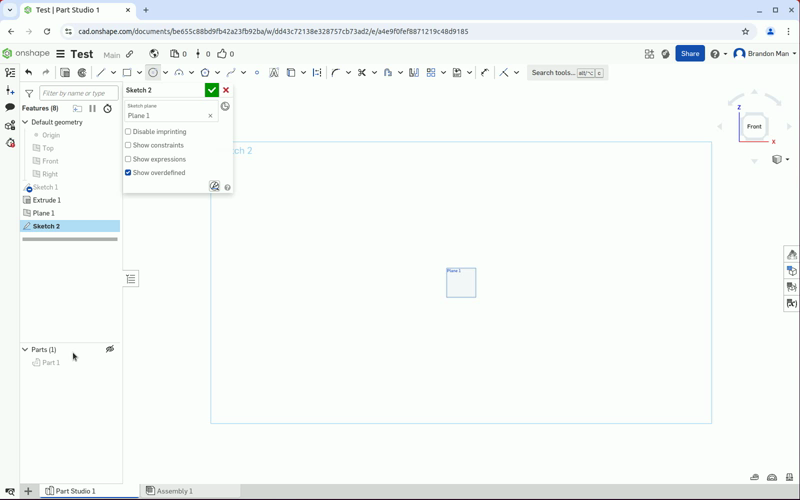
mouse_move(461, 282)
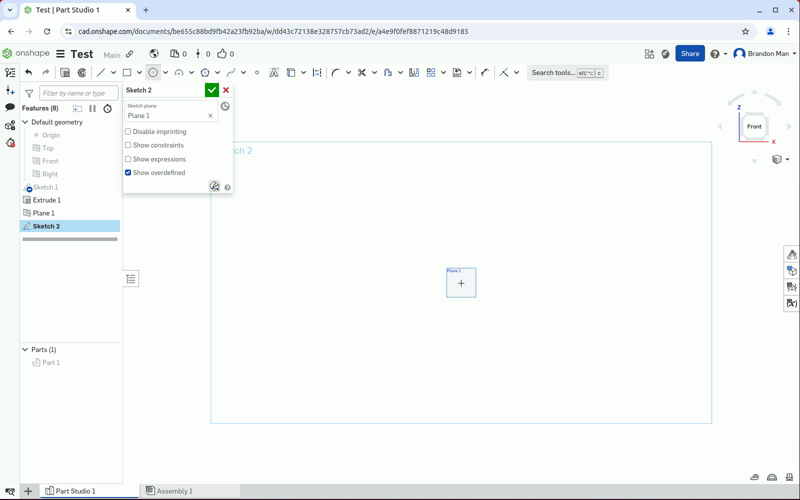
click(461, 282)
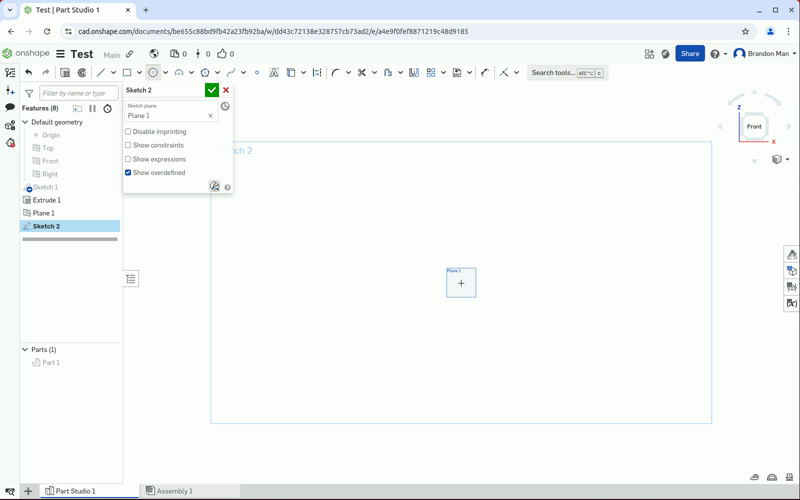
key_up(shift)
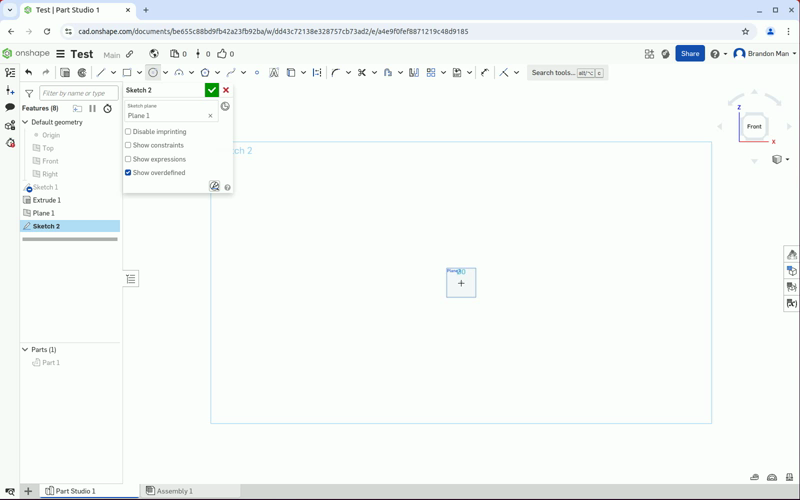
mouse_move(494, 282)
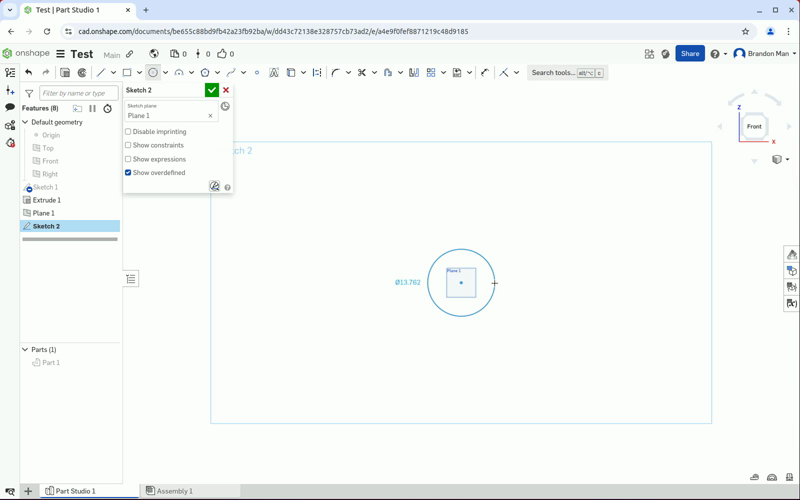
click(494, 282)
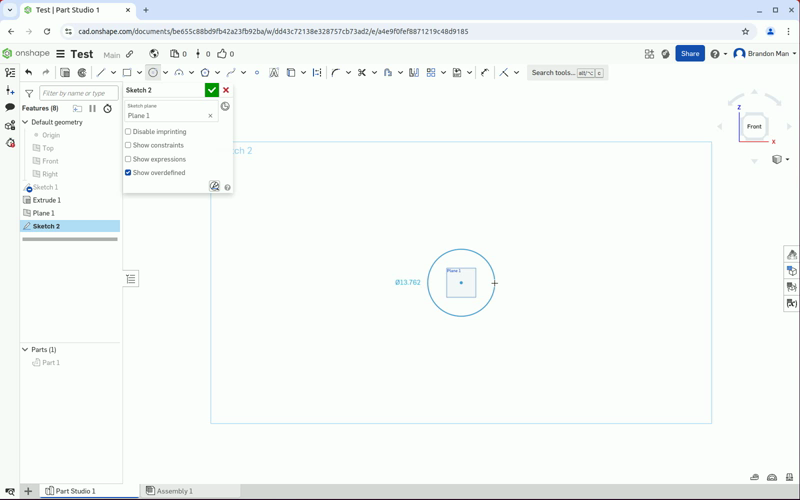
key(esc)
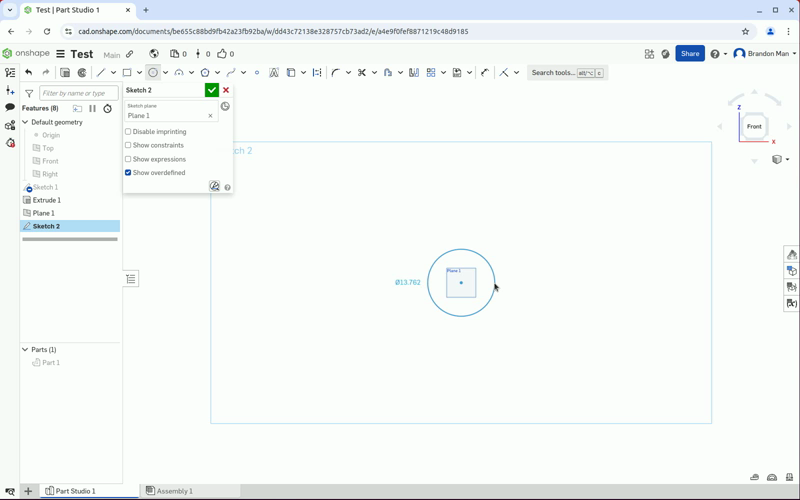
key(c)
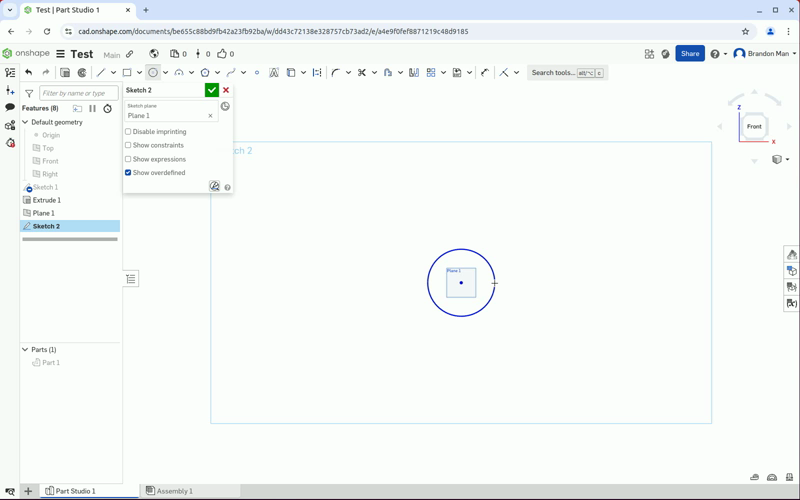
key_down(shift)
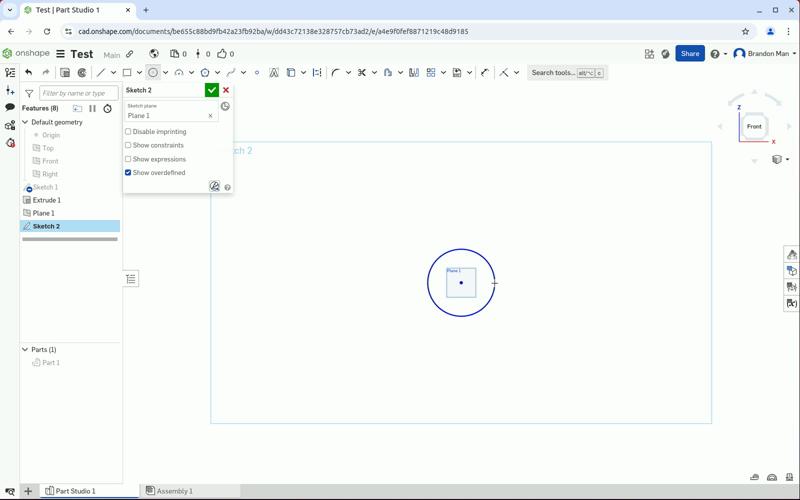
mouse_move(461, 282)
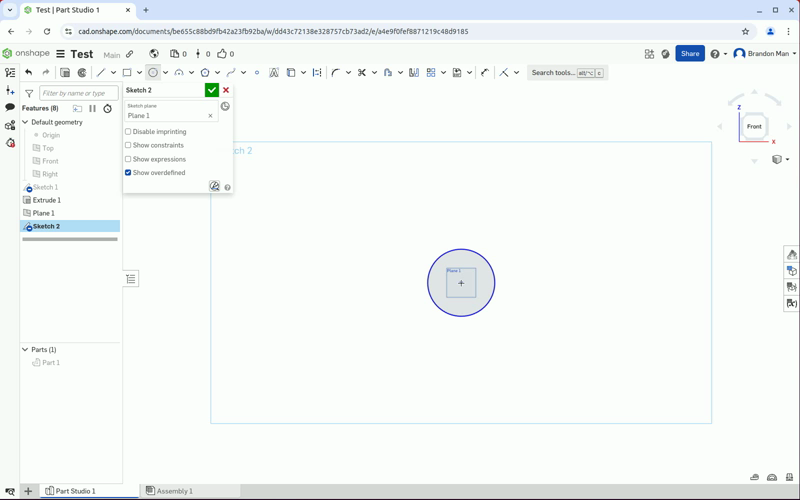
click(461, 282)
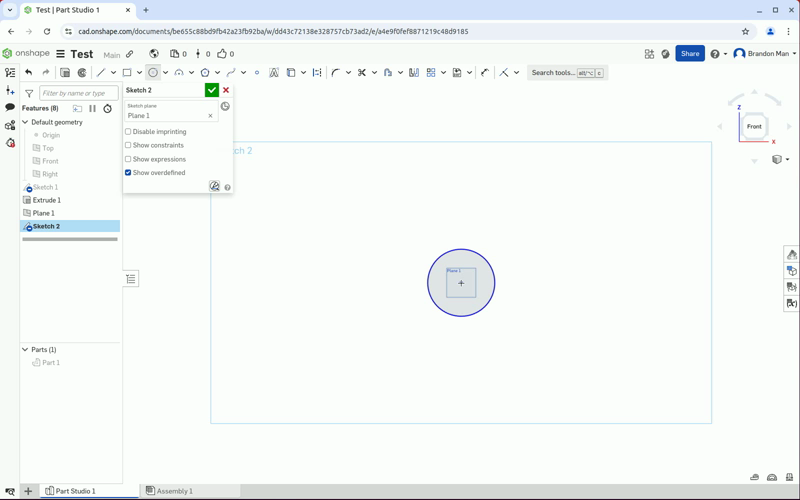
key_up(shift)
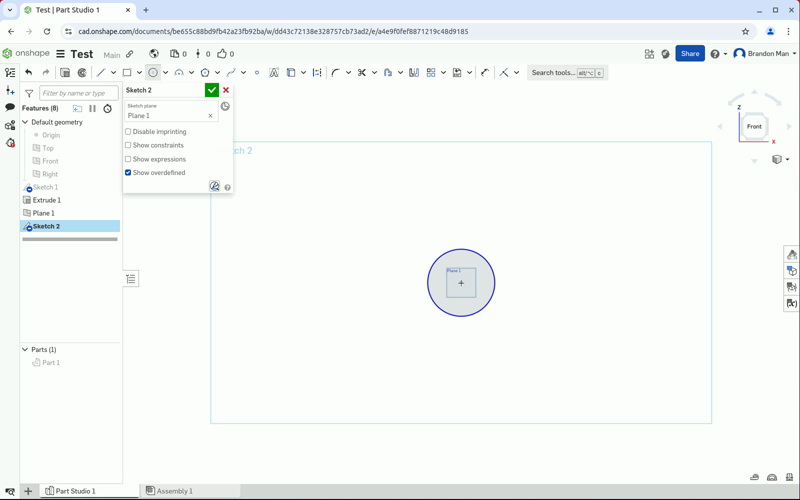
mouse_move(480, 282)
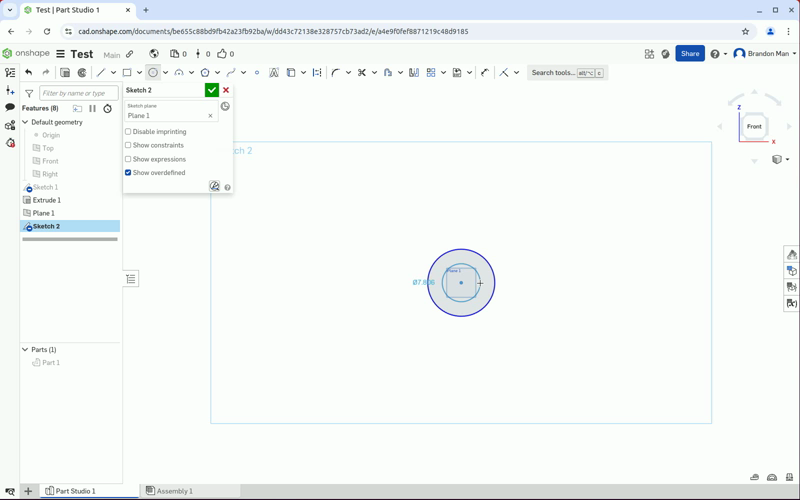
click(480, 282)
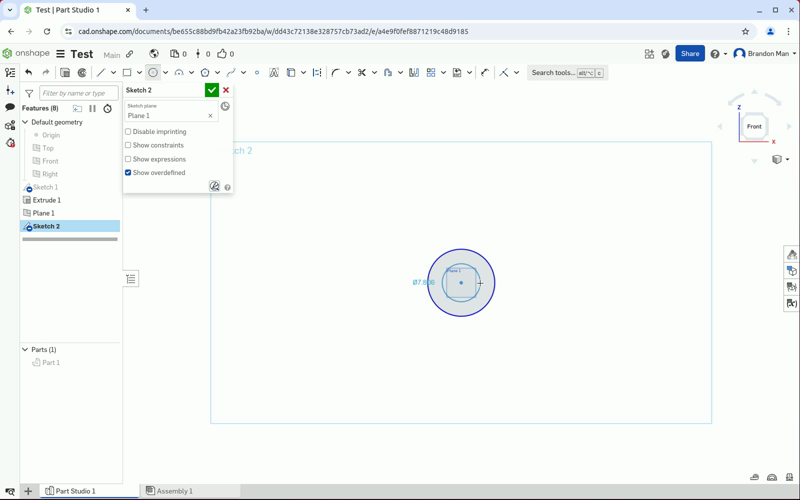
key(esc)
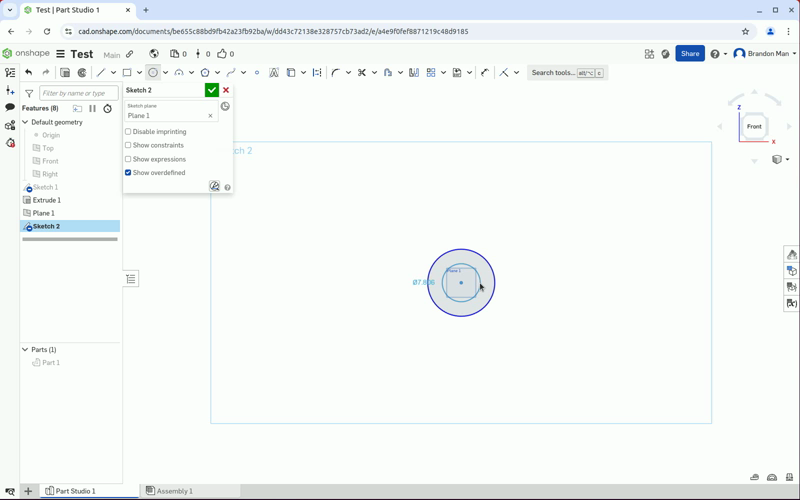
mouse_move(439, 280)
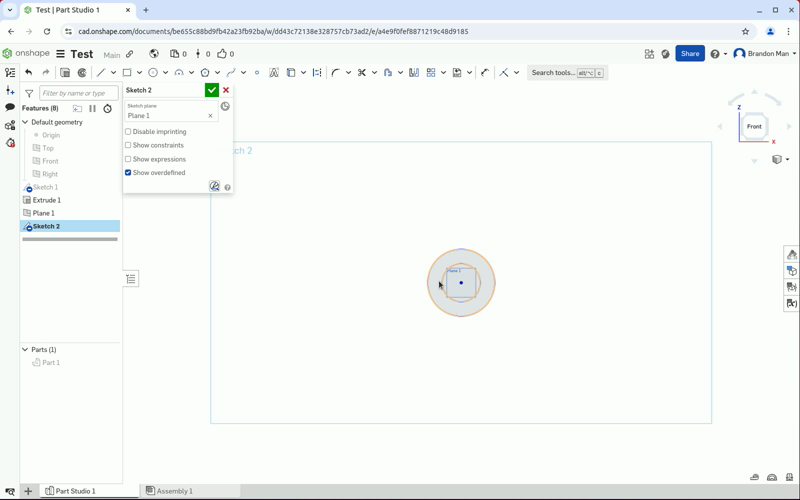
click(439, 280)
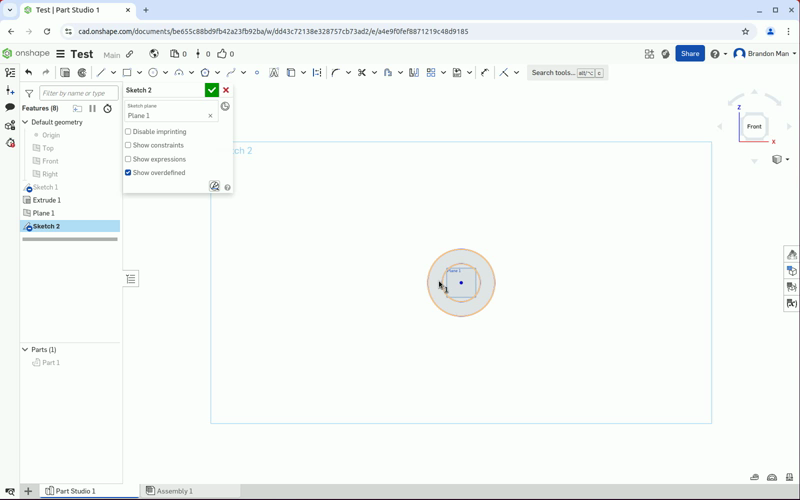
mouse_move(73, 352)
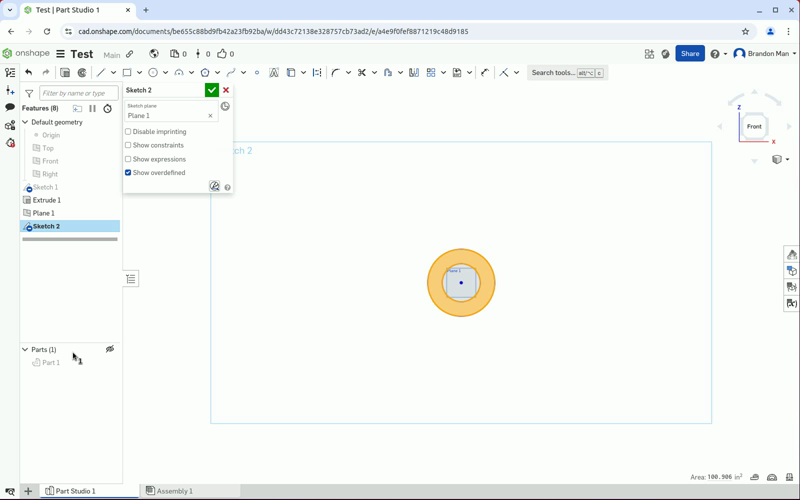
key(shift+y)
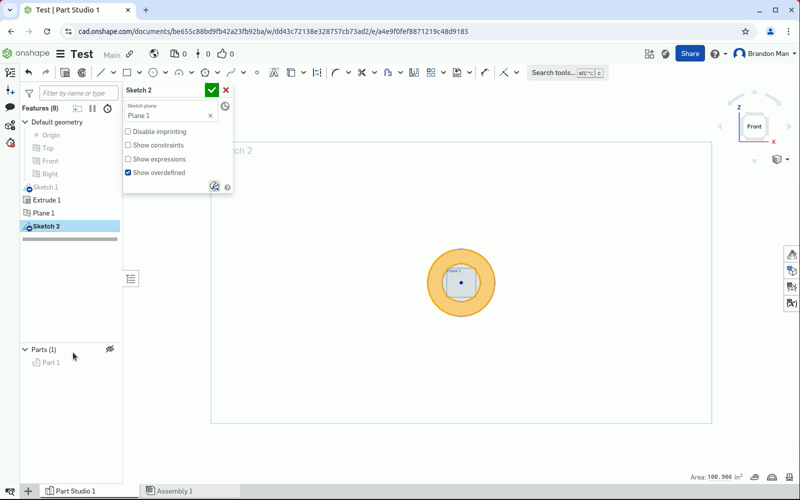
key(shift+e)
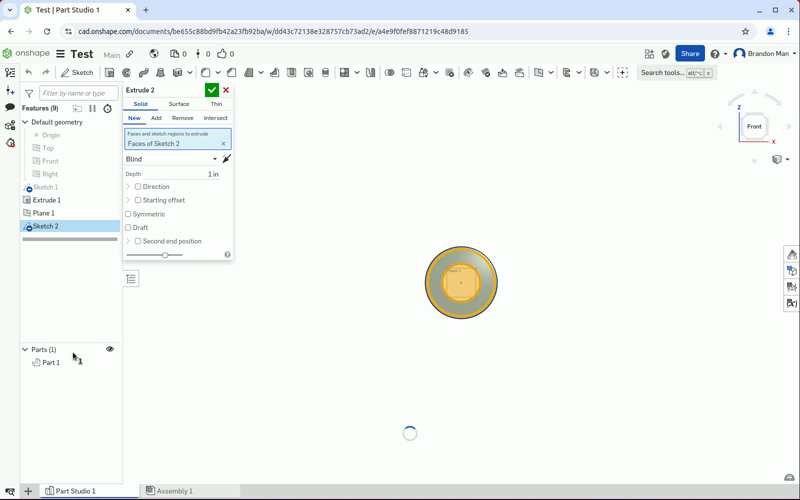
mouse_move(143, 106)
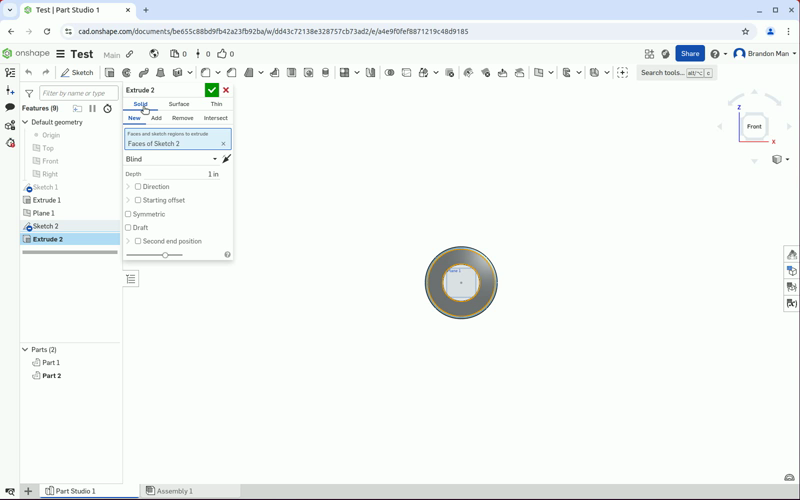
click(143, 106)
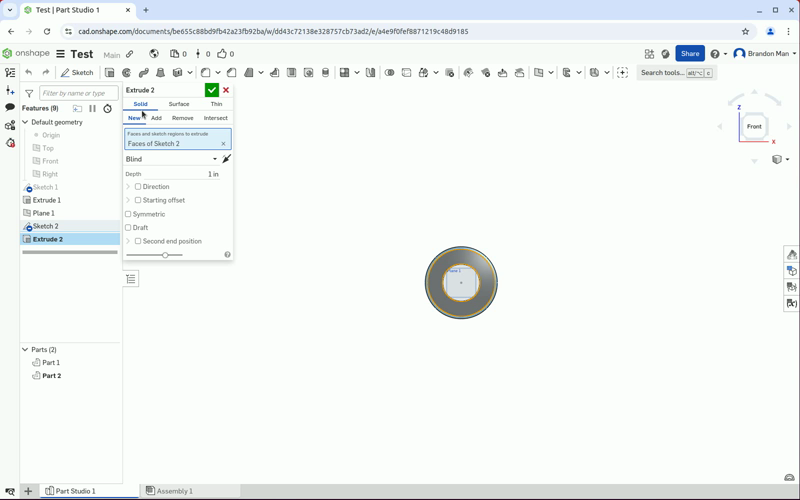
mouse_move(137, 120)
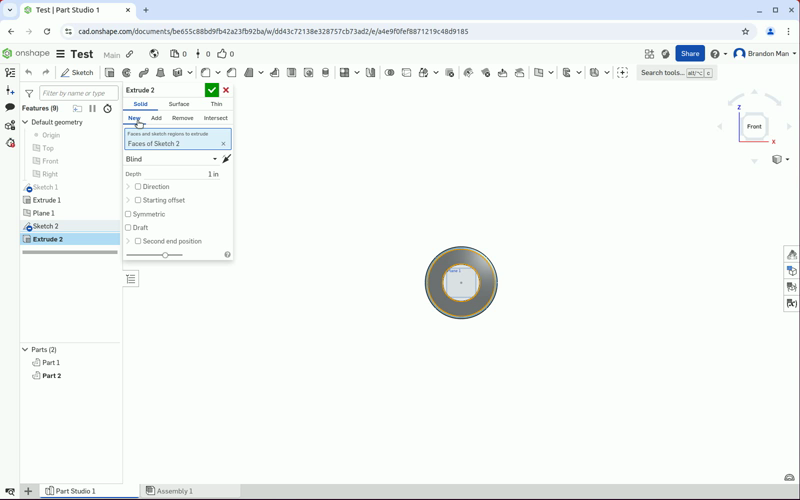
click(137, 120)
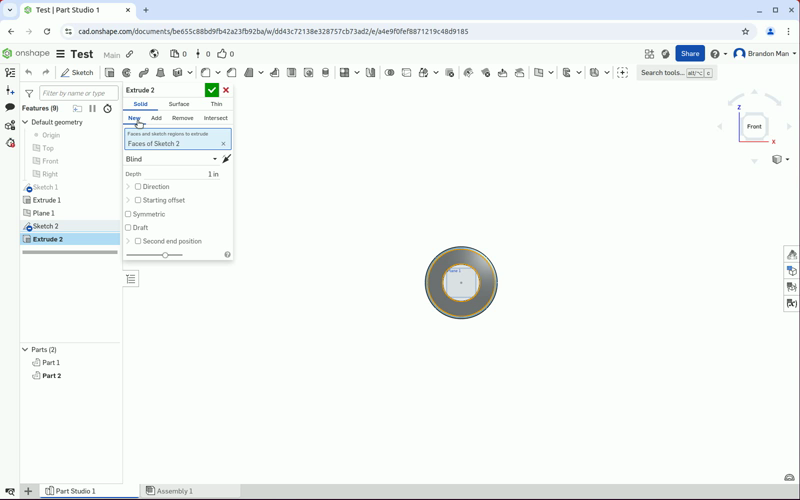
key(tab, 4)
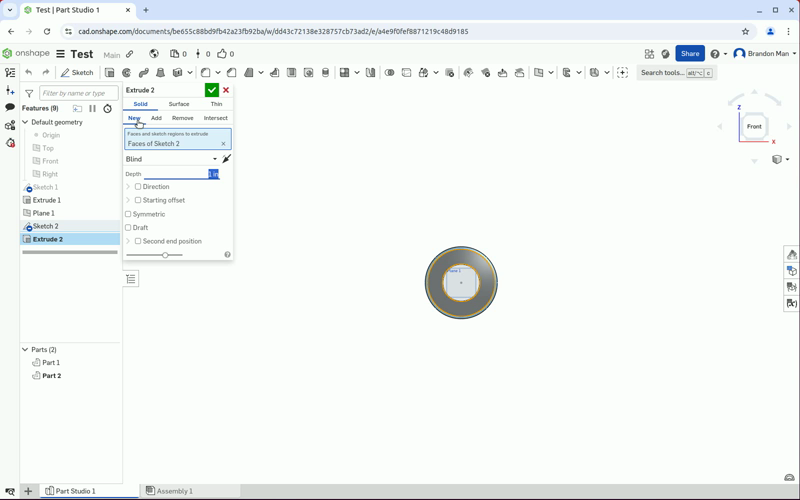
text(0.963)
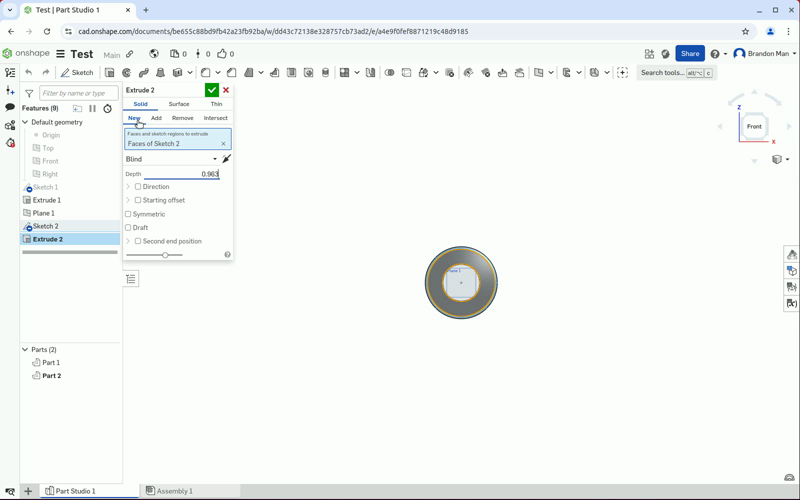
key(enter)
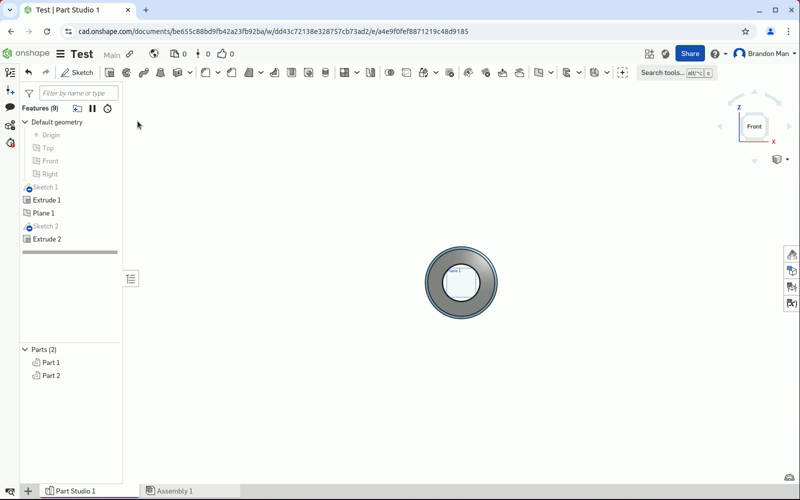
key(shift+h)
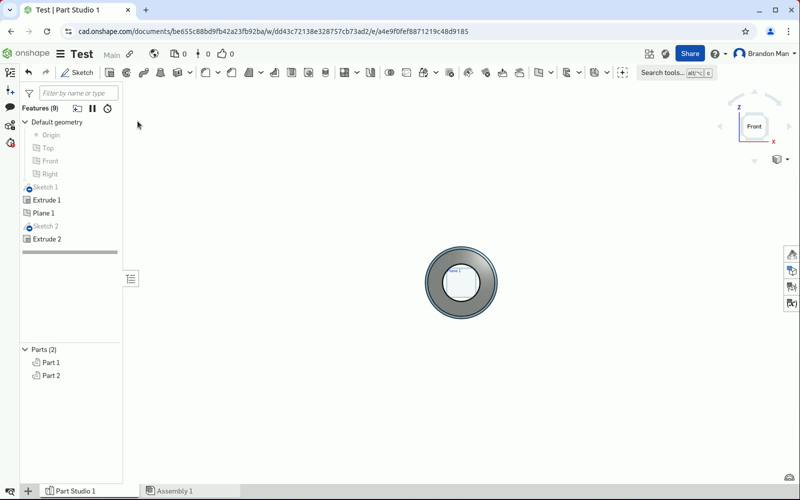
key(shift+h)
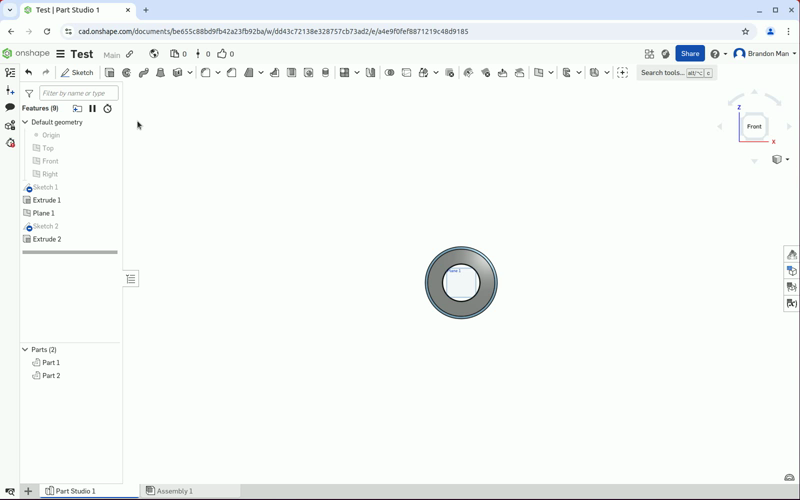
key(shift+7)
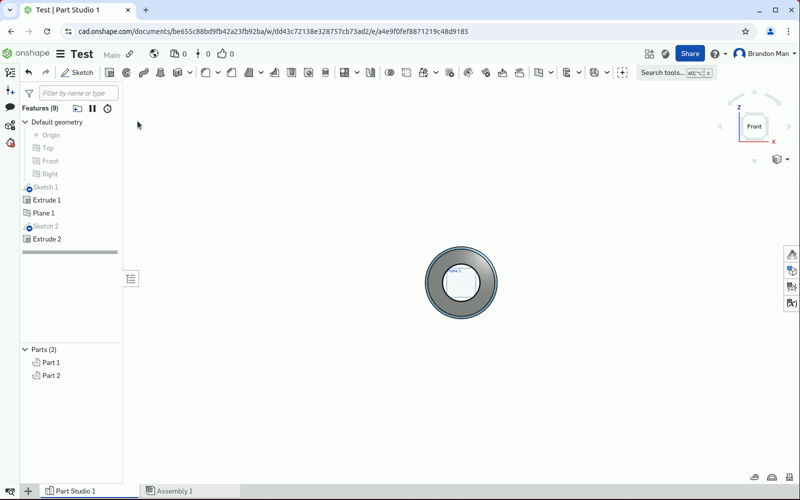
key(left, 2)
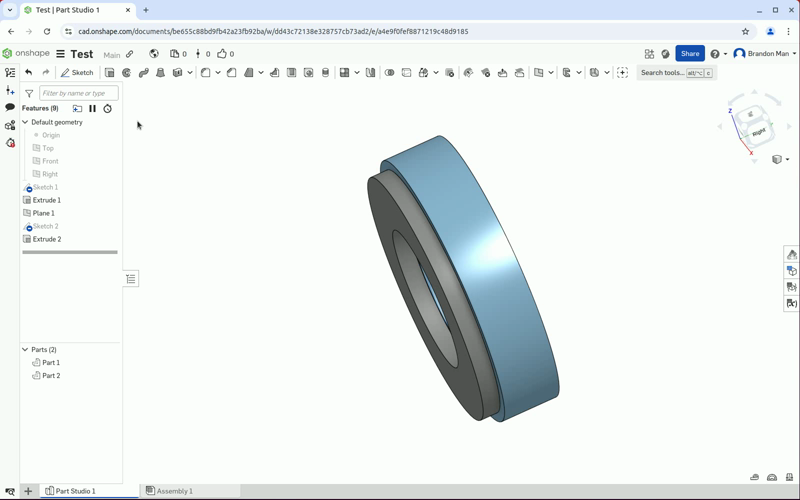
key(down, 2)
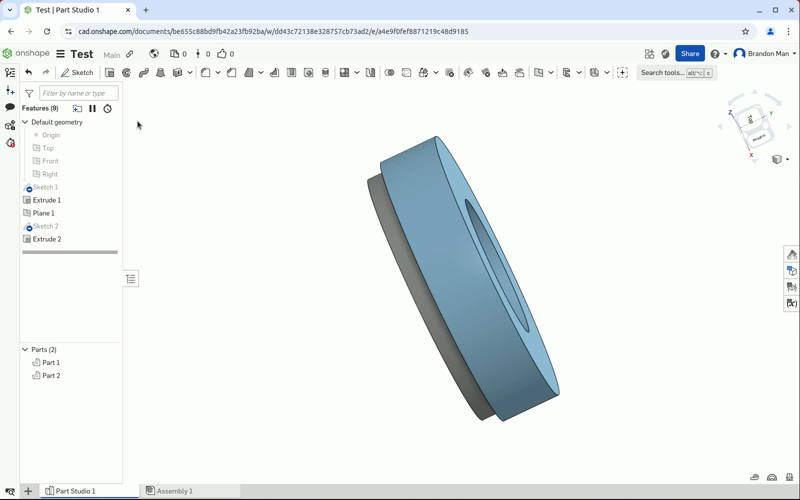
key(up, 2)
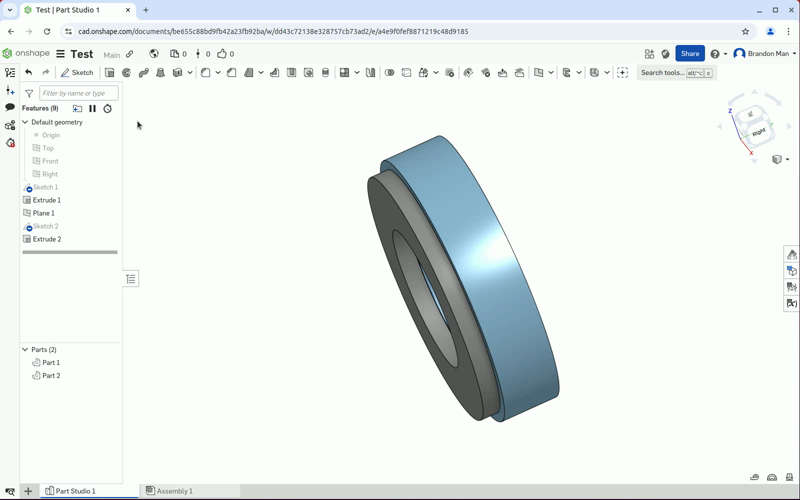
key(right, 2)
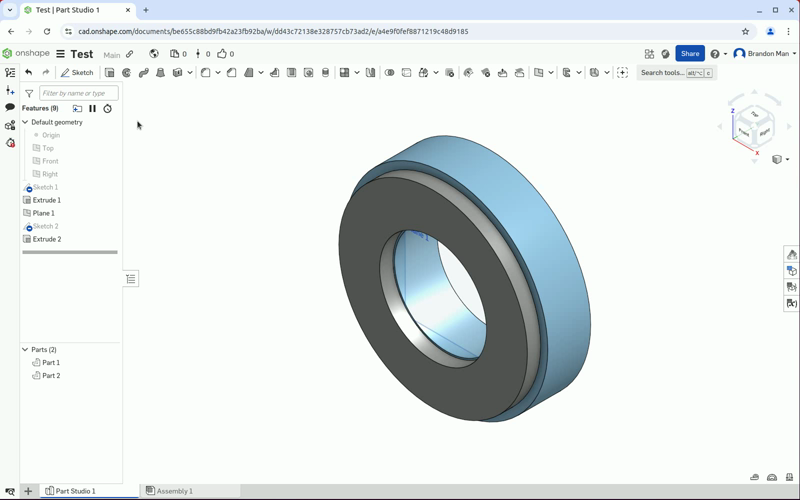
mouse_move(73, 189)
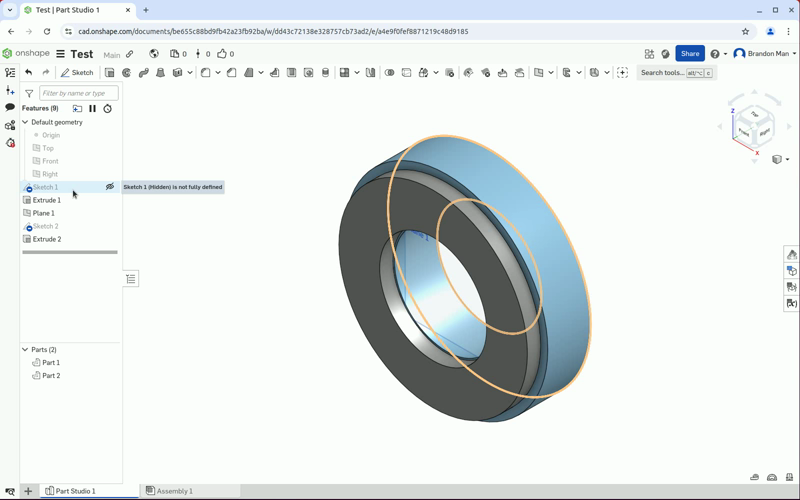
click(73, 189)